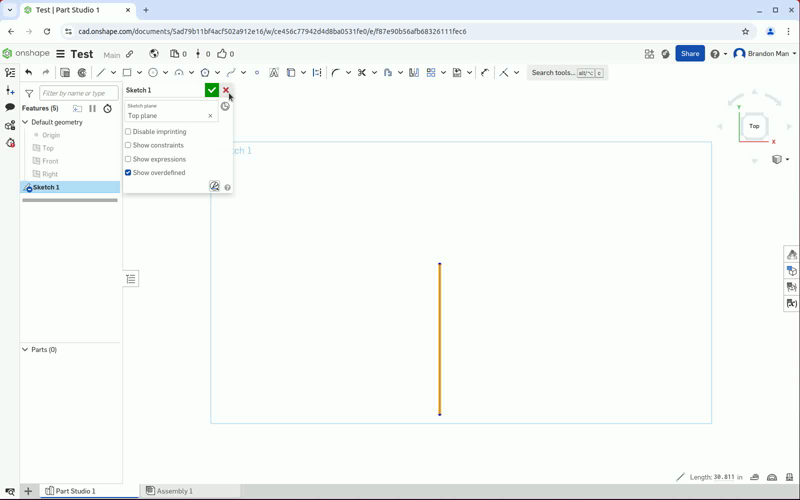
key(shift+h)
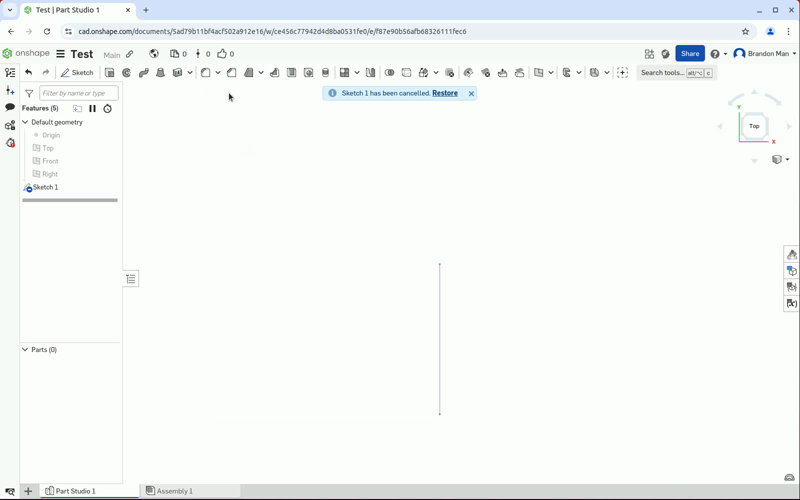
key(shift+s)
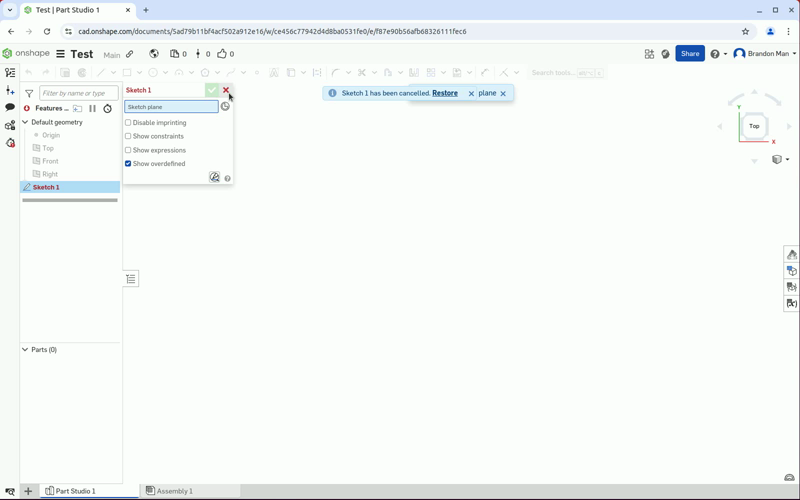
mouse_move(73, 150)
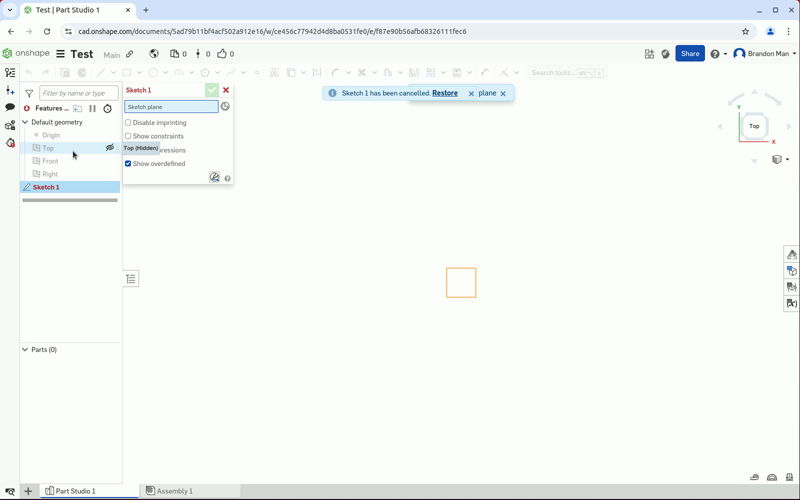
click(73, 150)
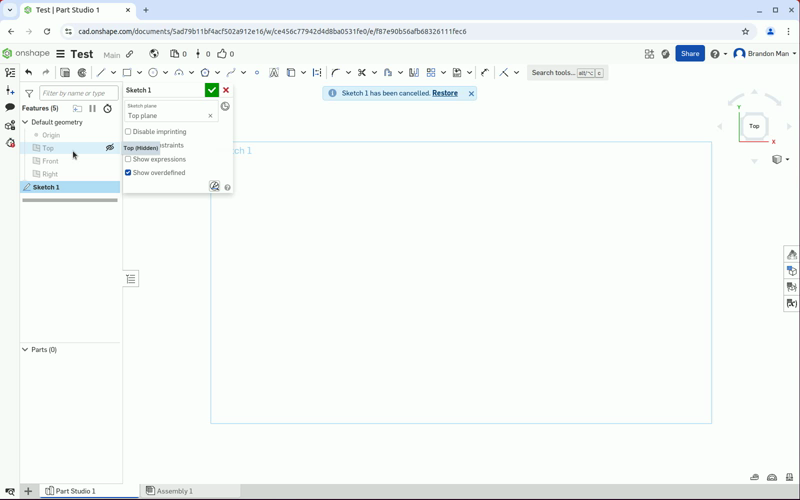
mouse_move(73, 352)
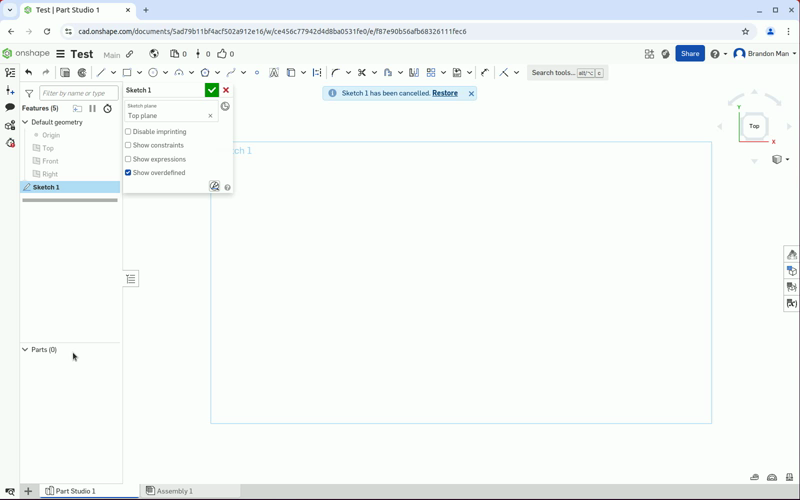
key(y)
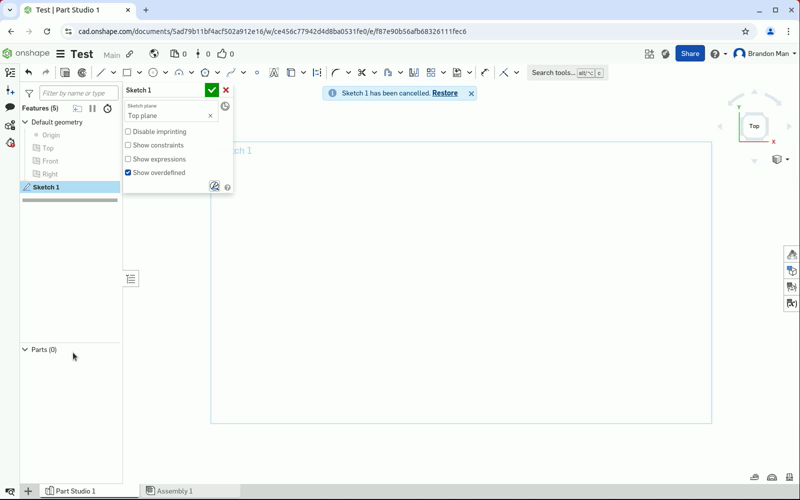
key(l)
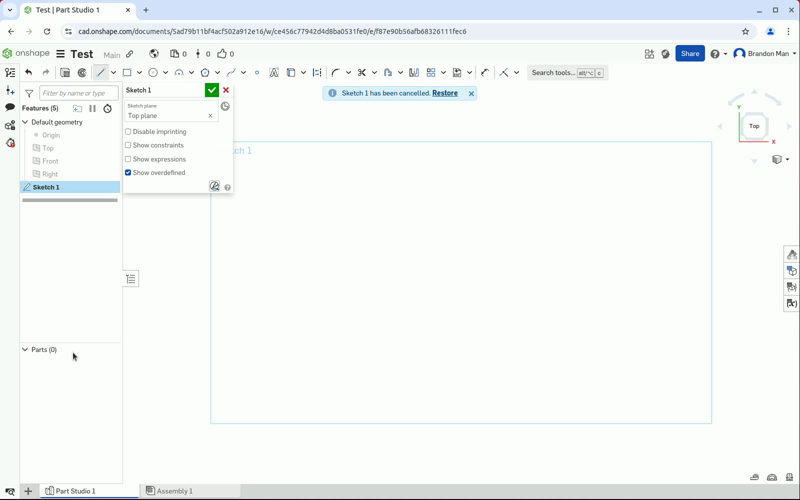
key_down(shift)
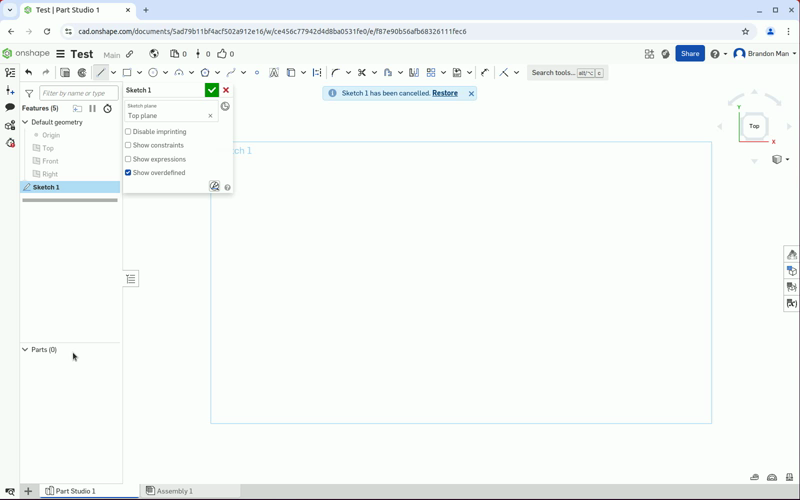
mouse_move(433, 359)
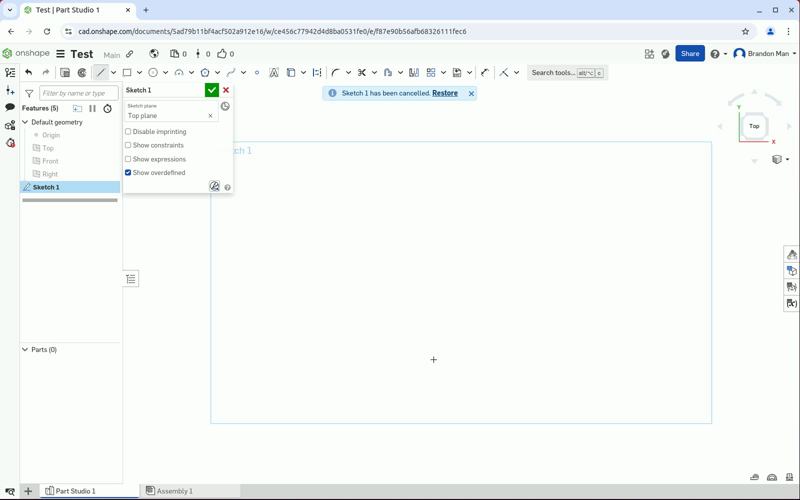
click(433, 359)
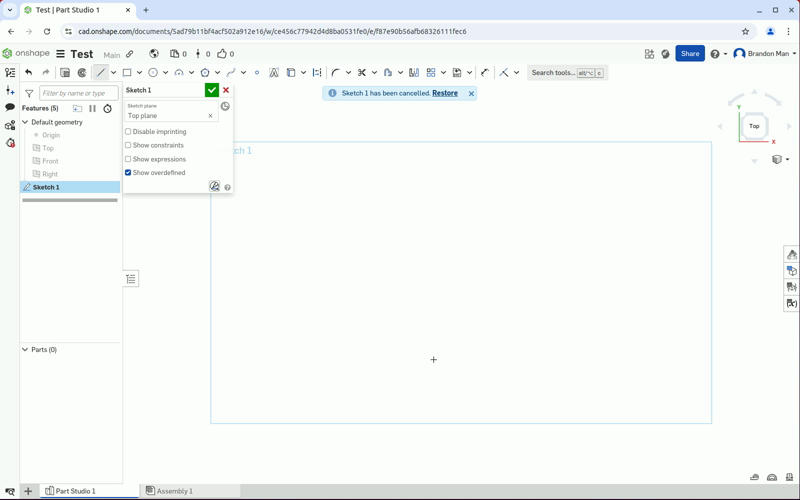
key_up(shift)
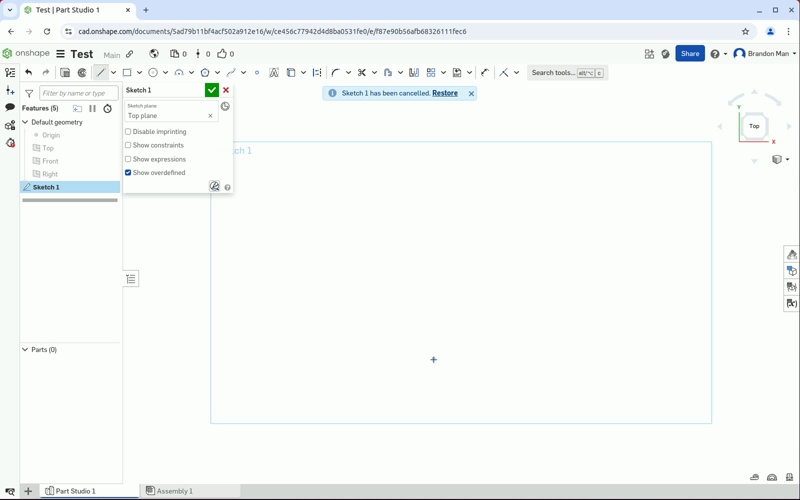
key_down(shift)
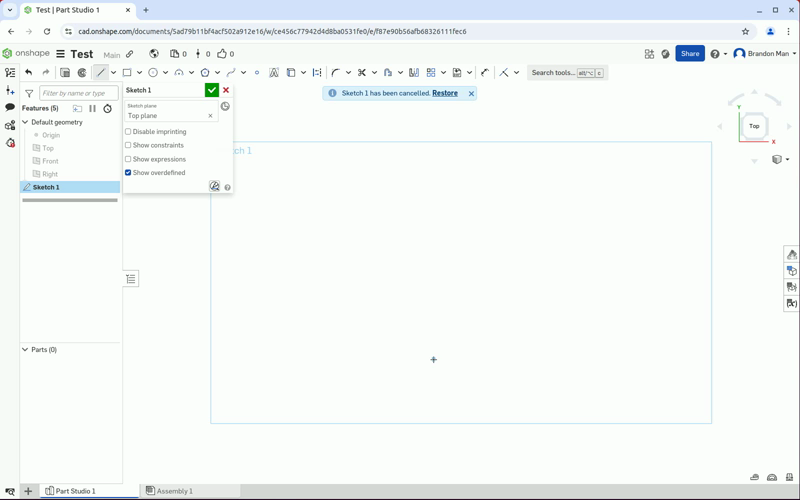
mouse_move(494, 359)
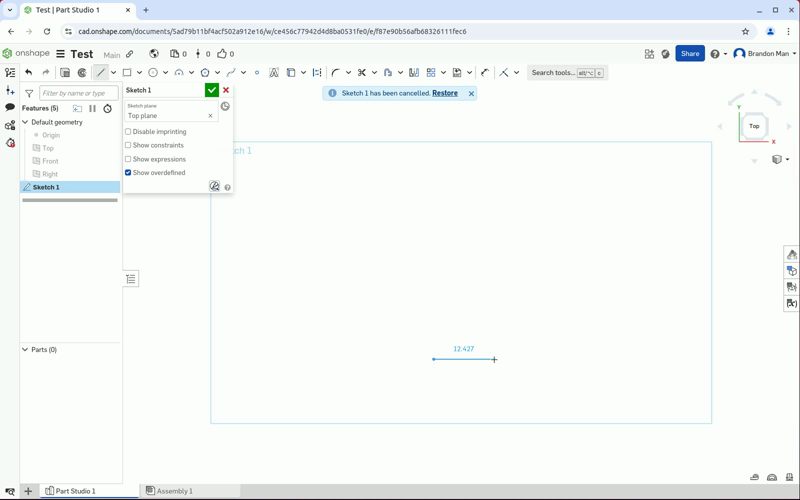
click(494, 359)
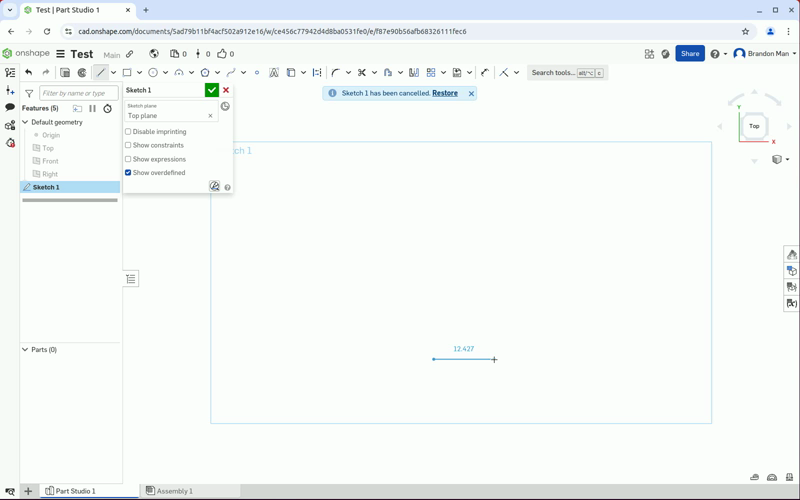
key_up(shift)
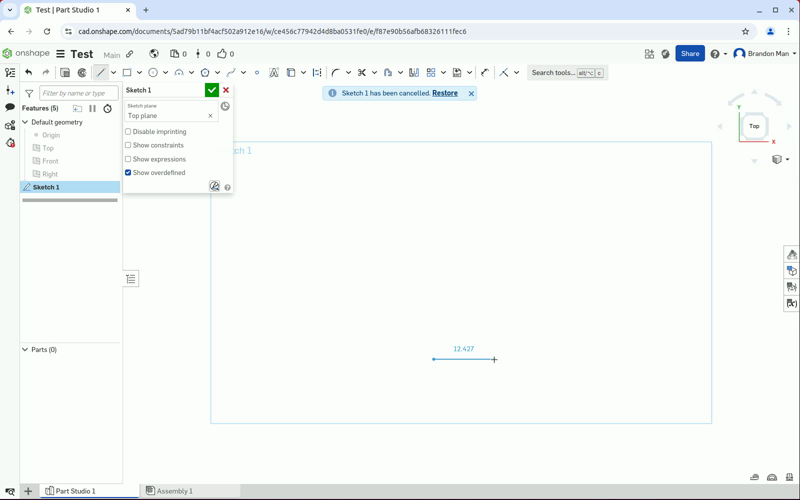
key_down(shift)
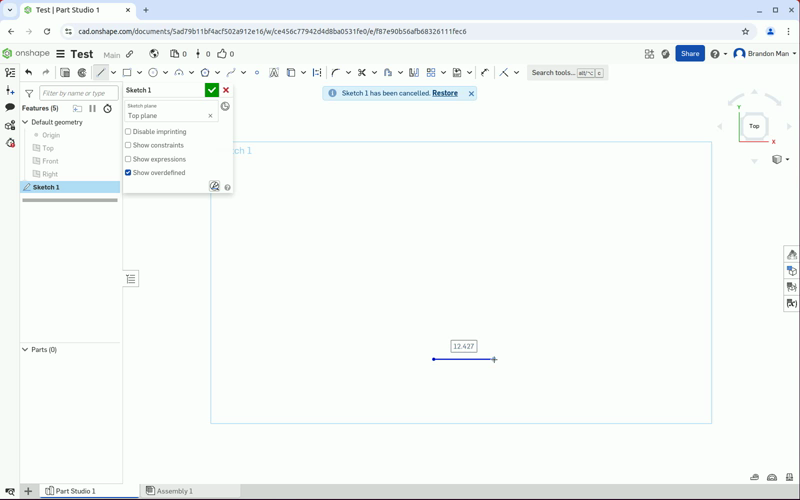
mouse_move(494, 227)
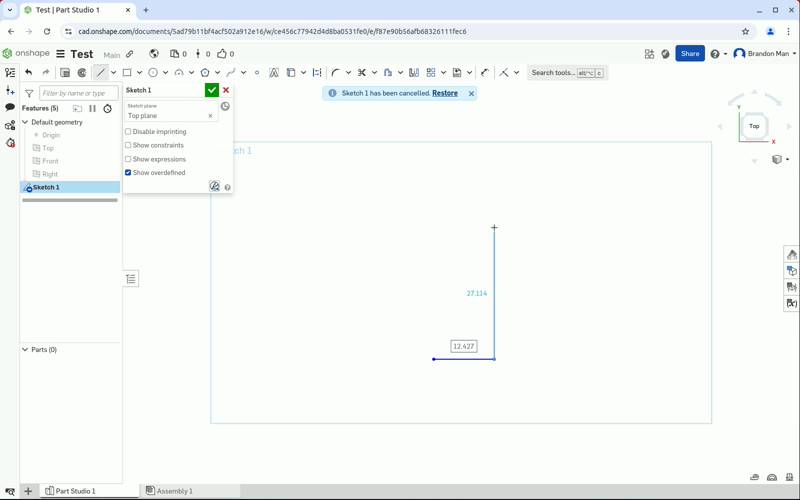
click(494, 227)
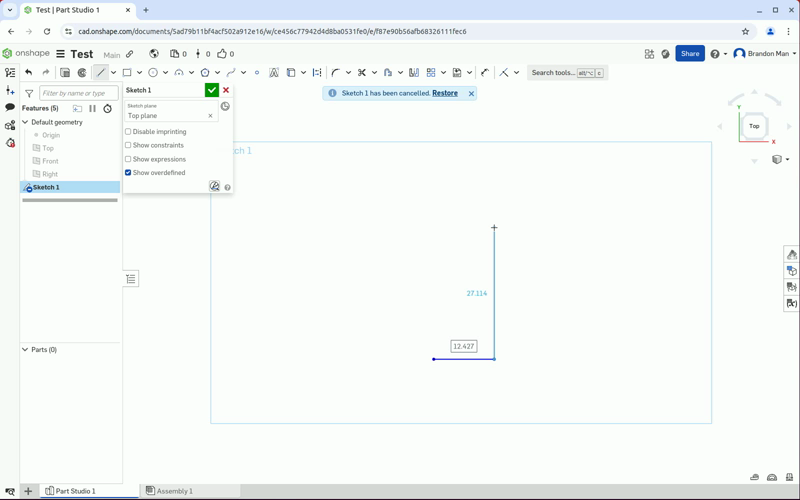
key_up(shift)
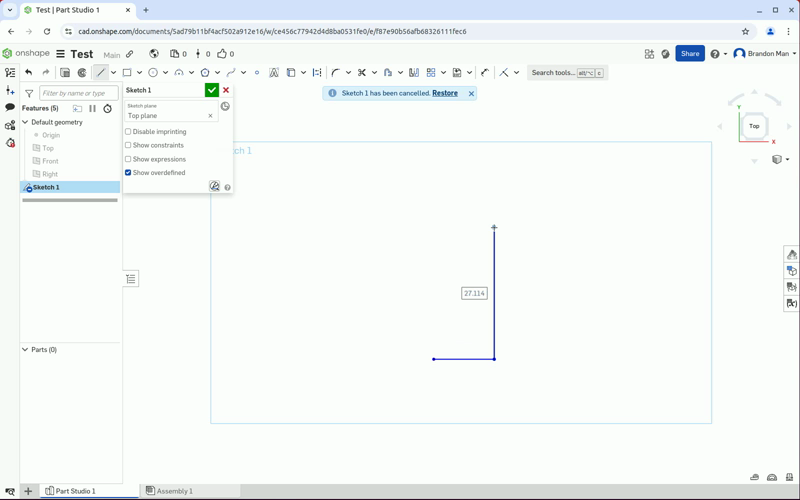
key_down(shift)
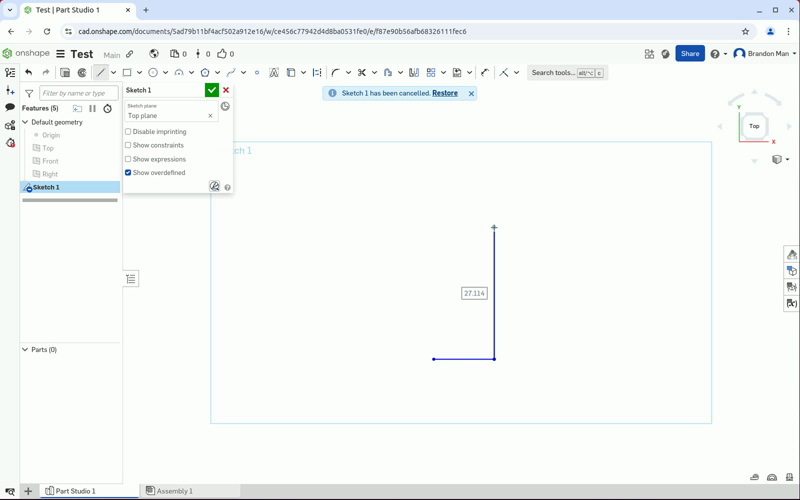
mouse_move(524, 227)
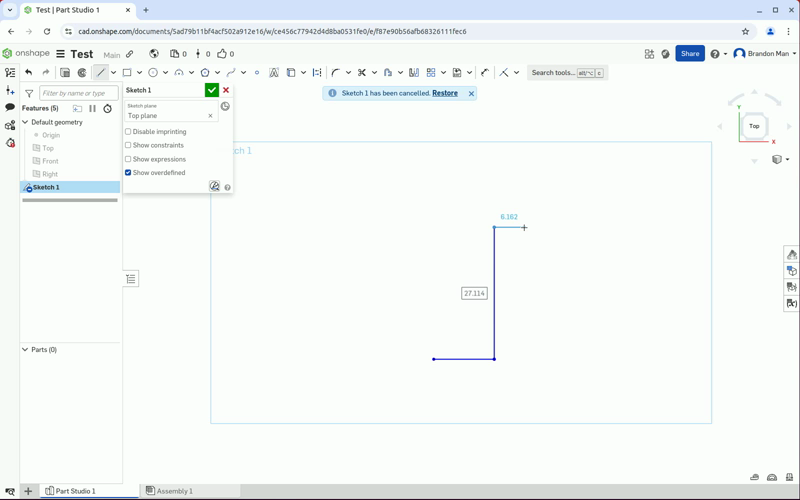
mouse_move(462, 189)
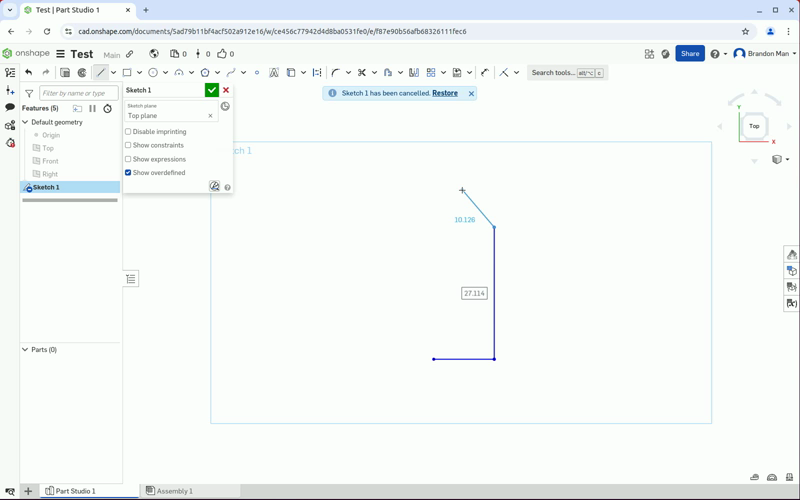
click(462, 189)
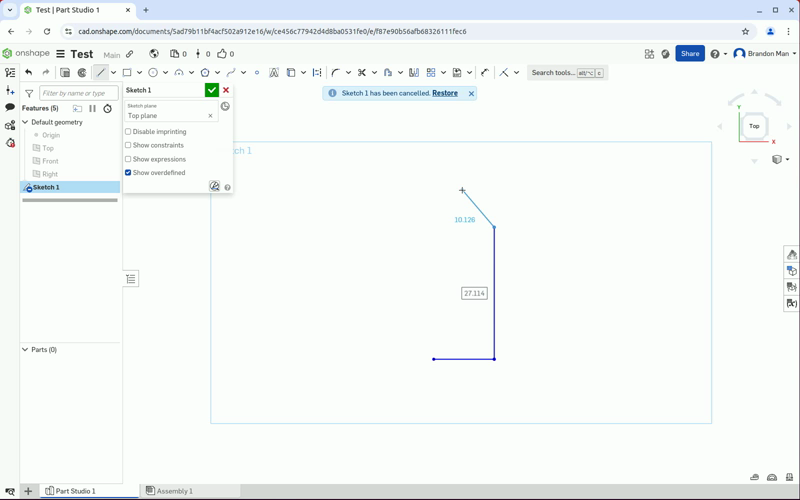
key_up(shift)
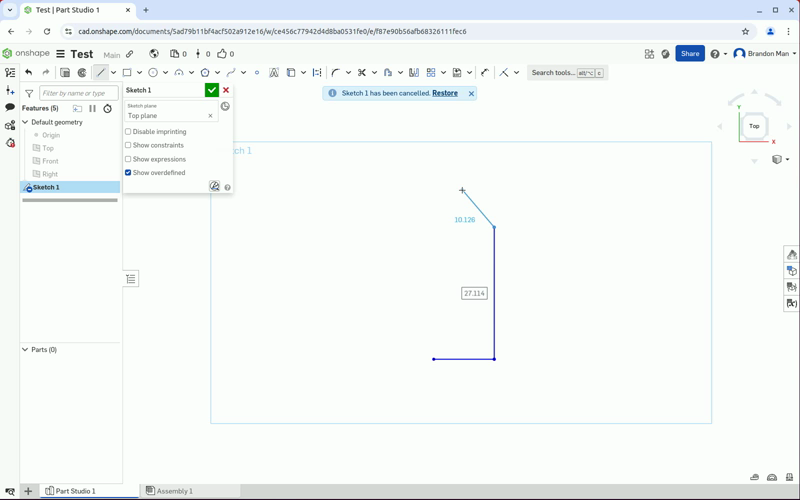
key_down(shift)
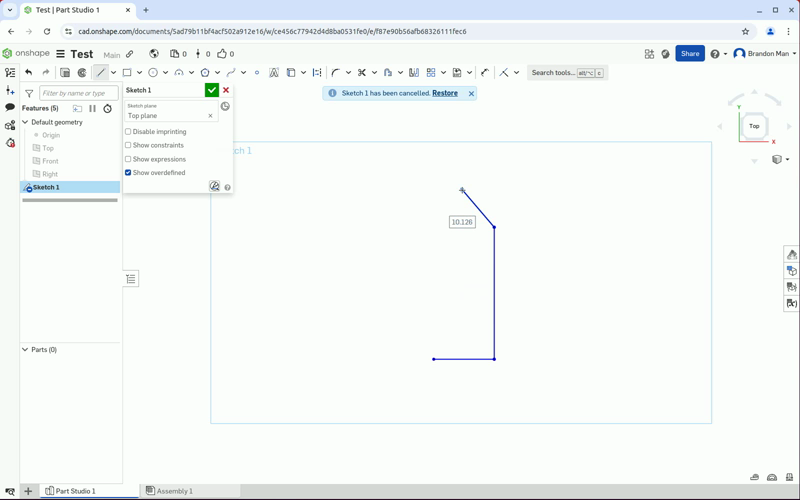
mouse_move(492, 189)
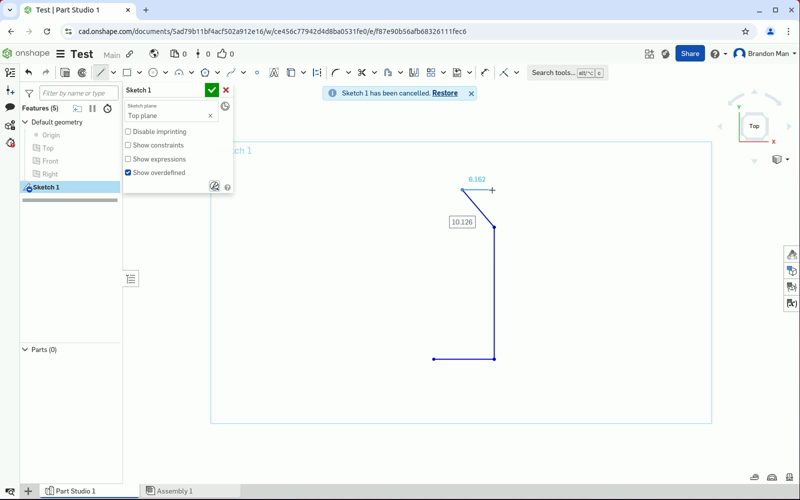
mouse_move(433, 227)
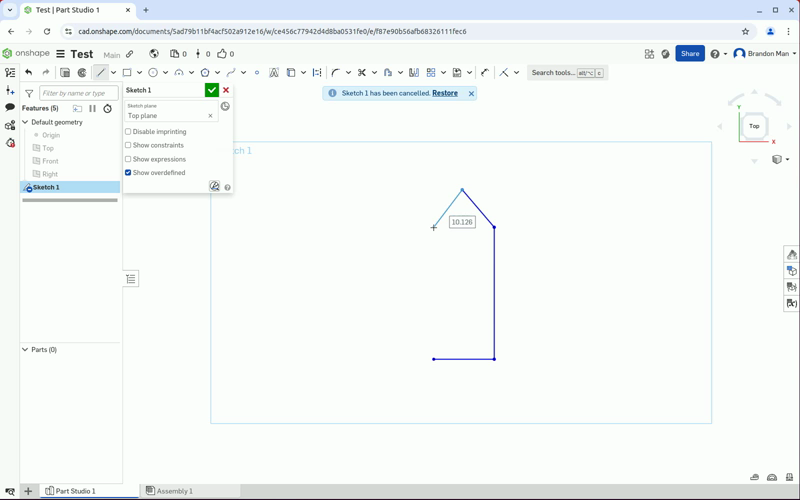
click(433, 227)
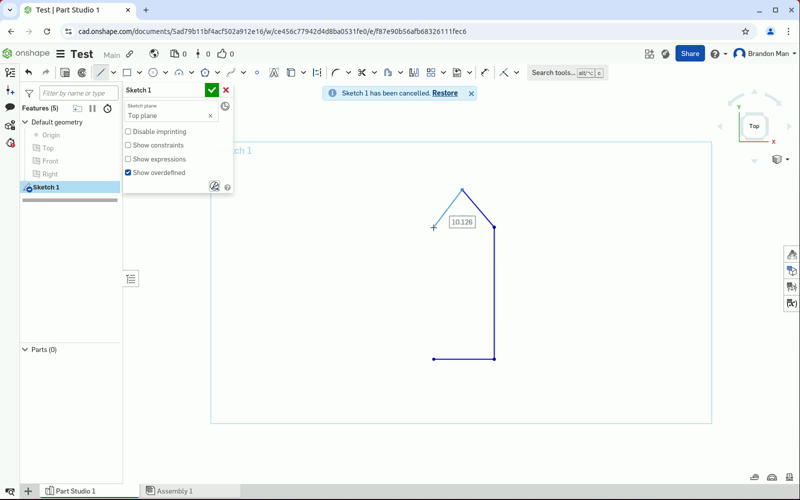
key_up(shift)
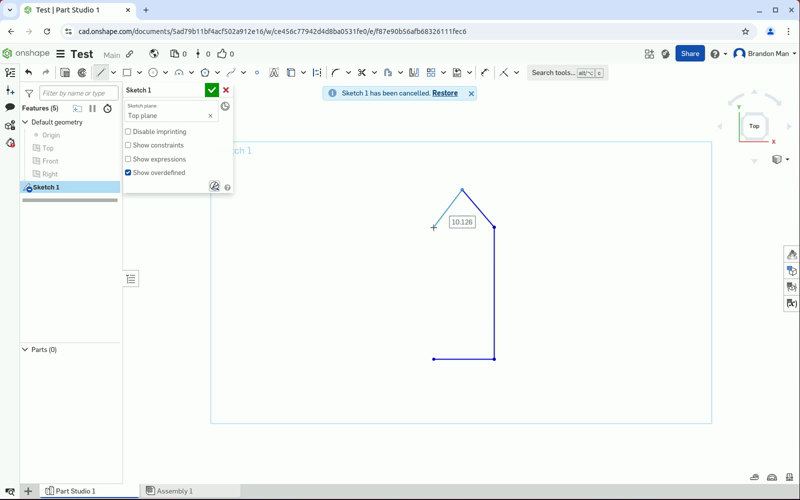
key_down(shift)
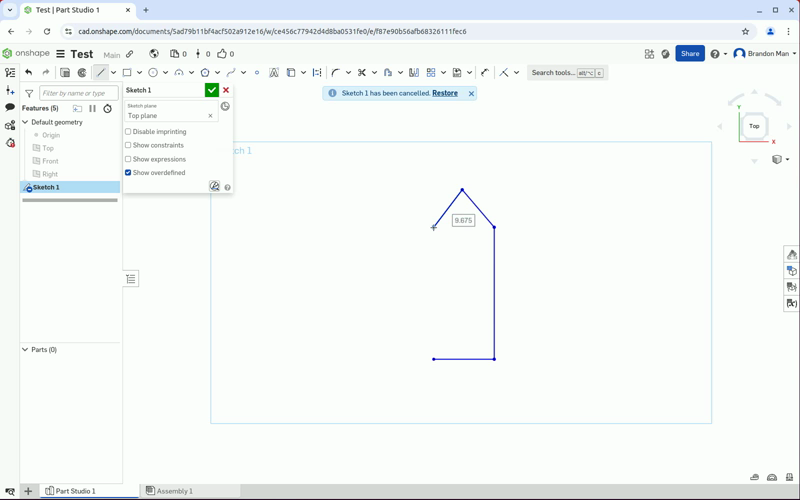
mouse_move(433, 359)
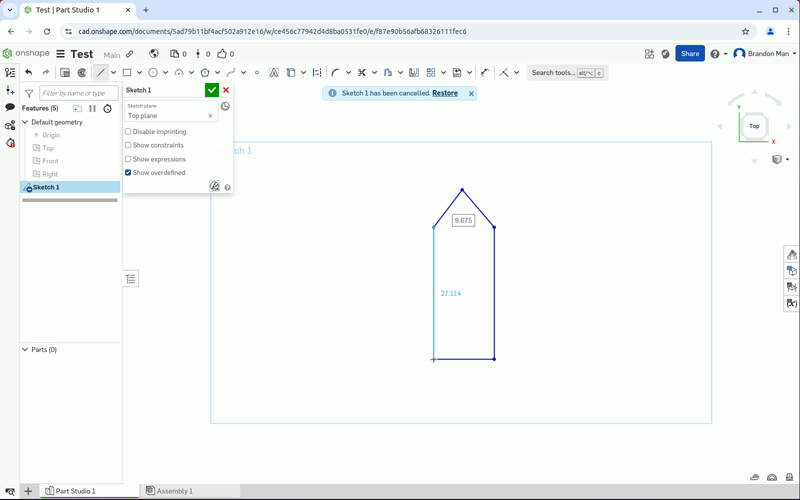
key_up(shift)
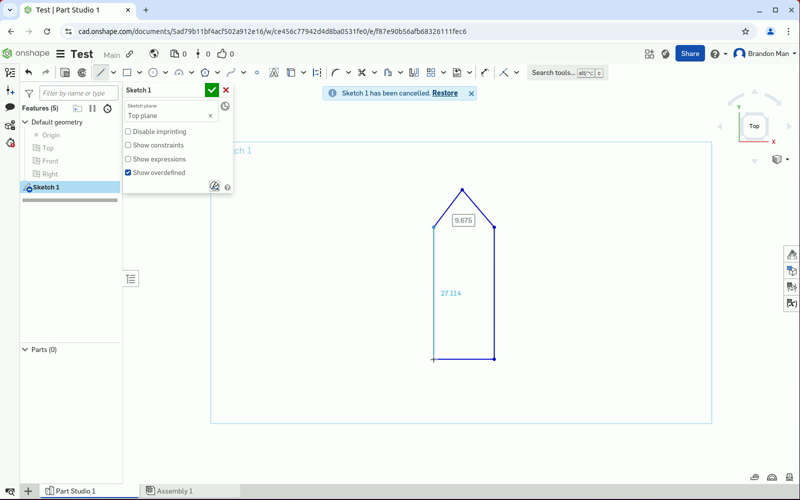
click(433, 359)
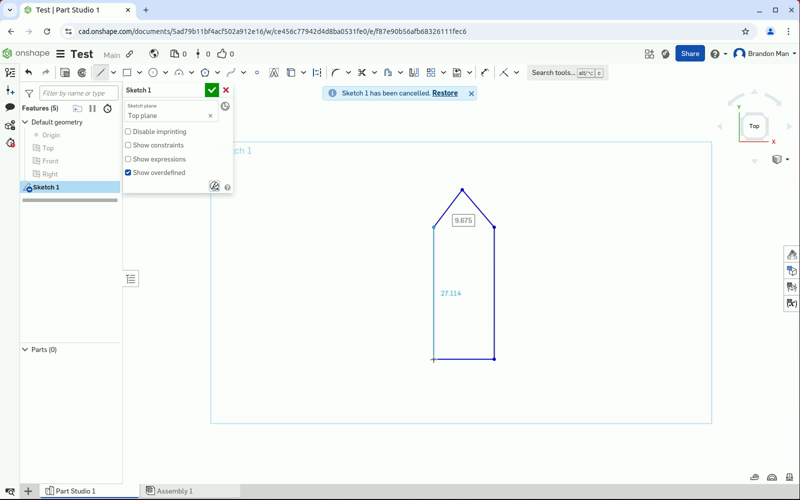
key(esc)
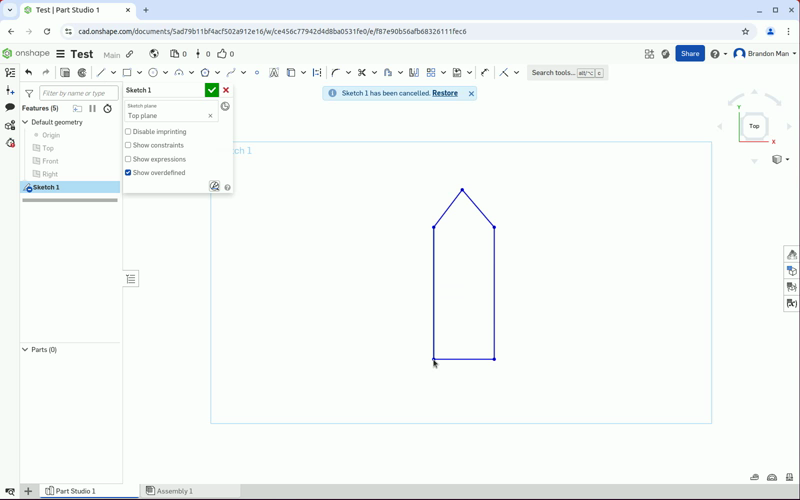
mouse_move(446, 230)
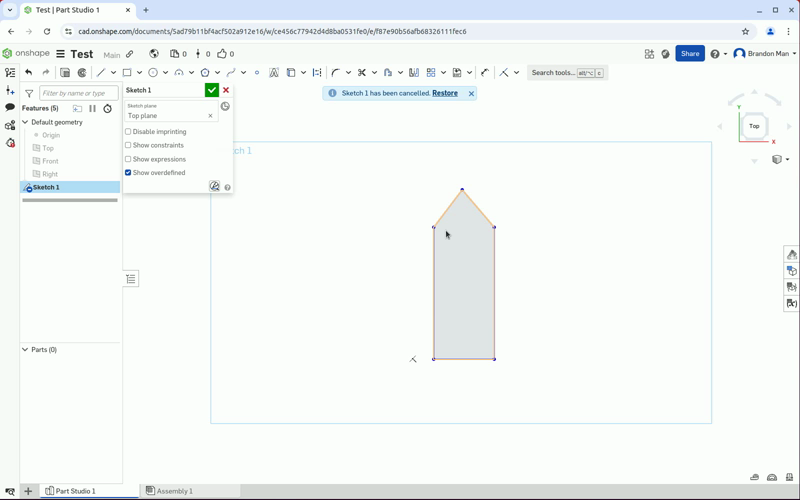
click(446, 230)
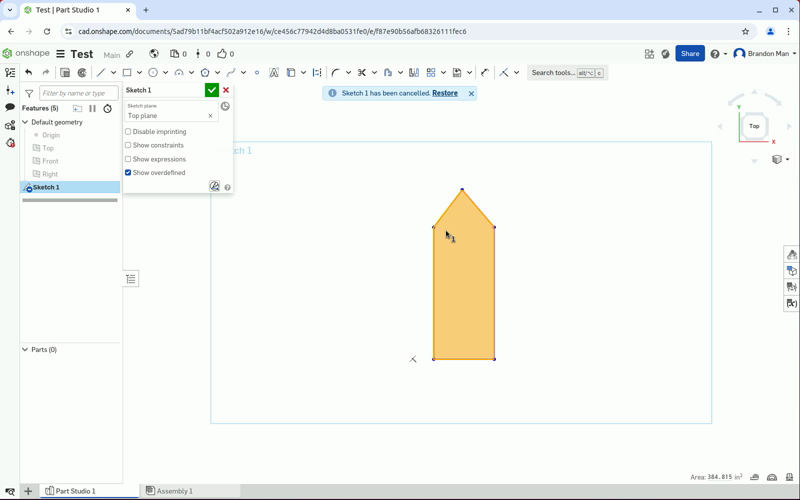
mouse_move(73, 352)
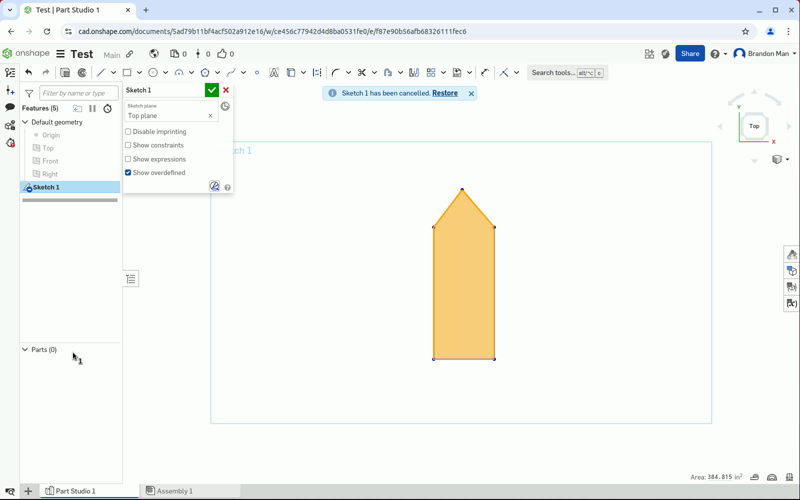
key(shift+y)
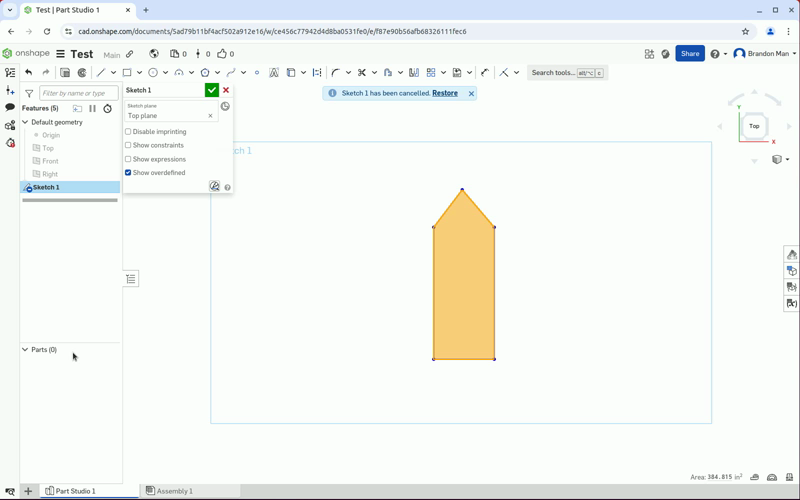
key(shift+e)
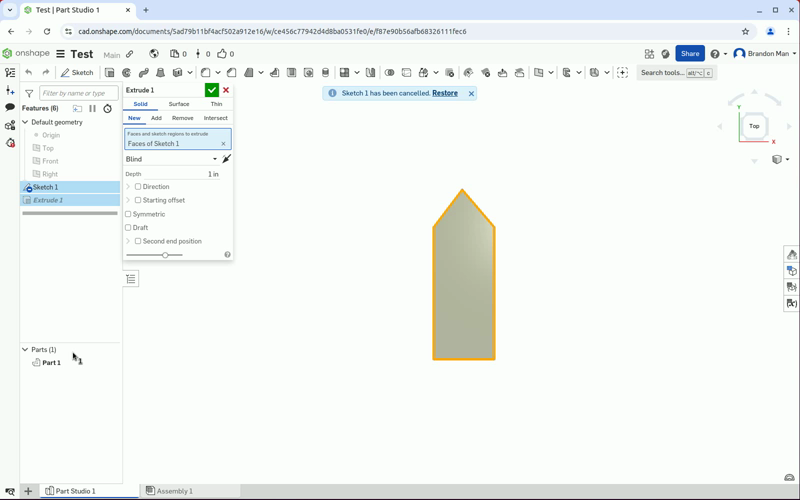
mouse_move(143, 106)
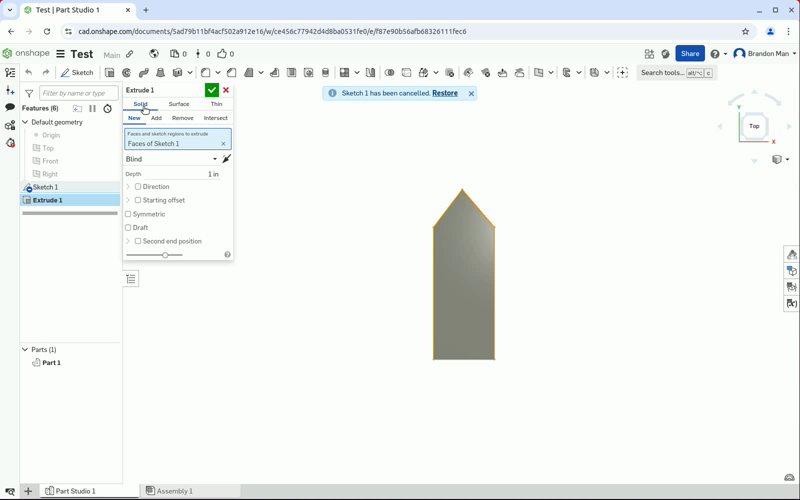
click(143, 106)
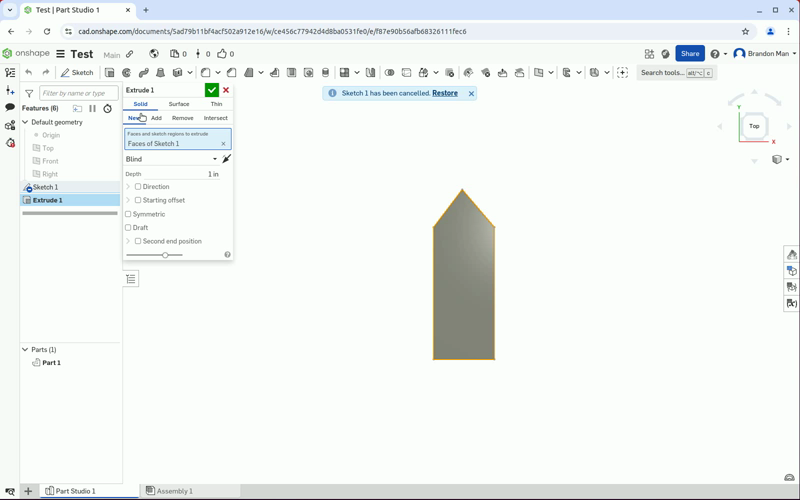
mouse_move(137, 120)
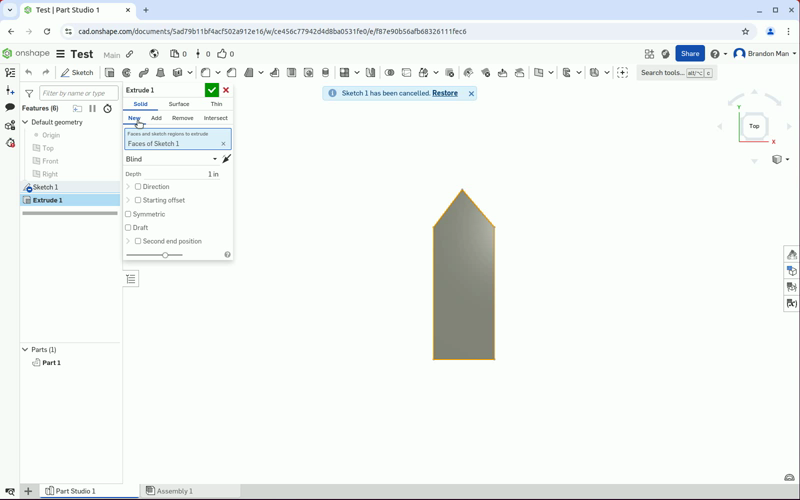
click(137, 120)
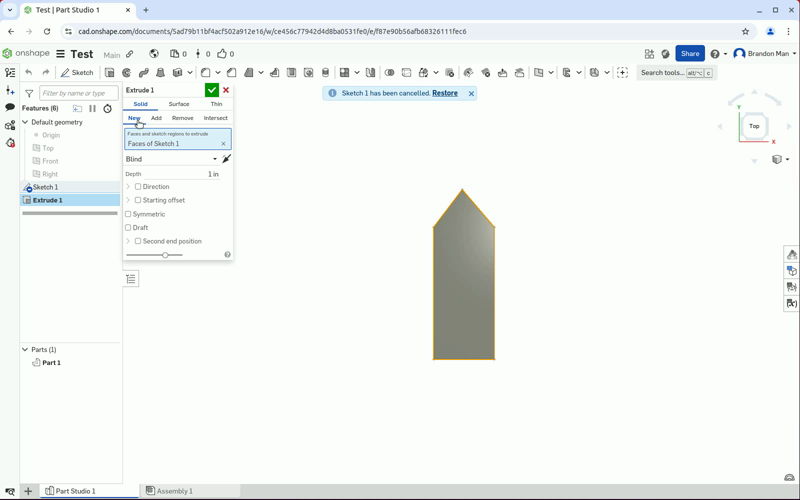
key(tab, 4)
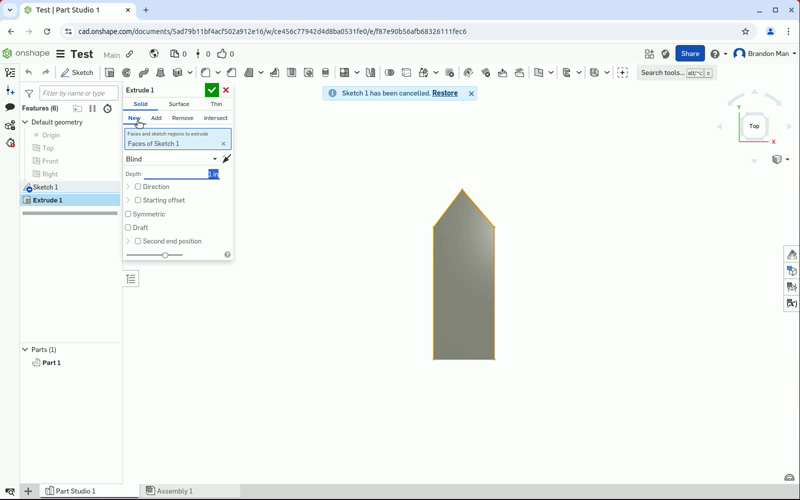
text(5.777)
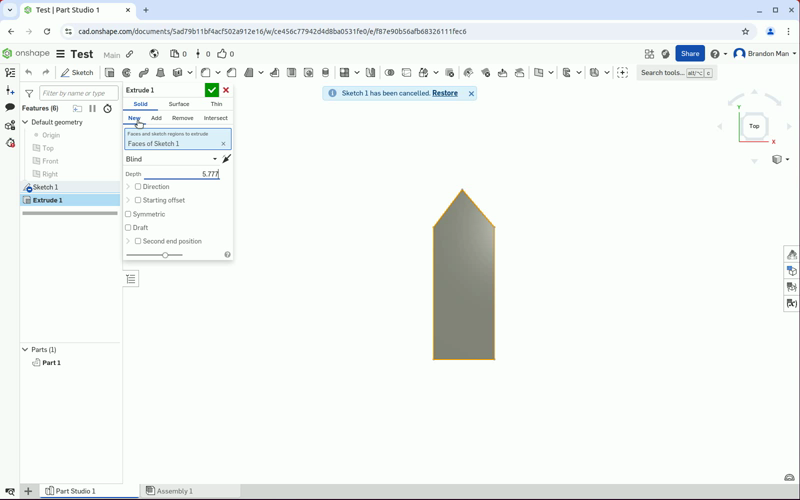
key(enter)
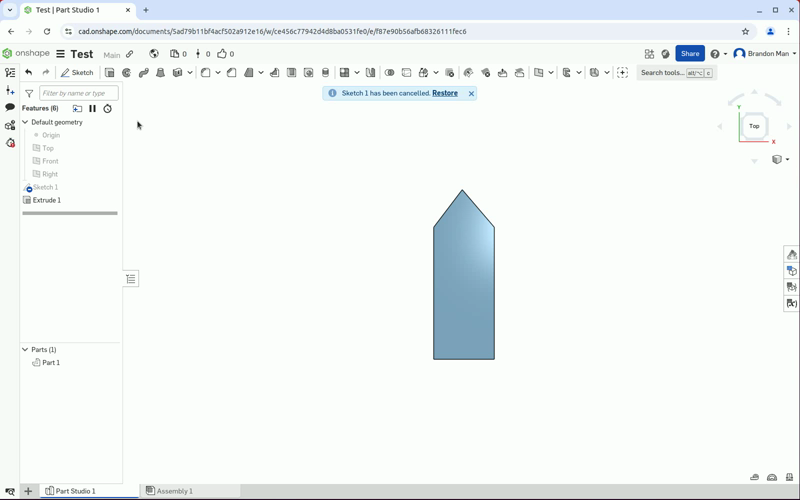
key(shift+h)
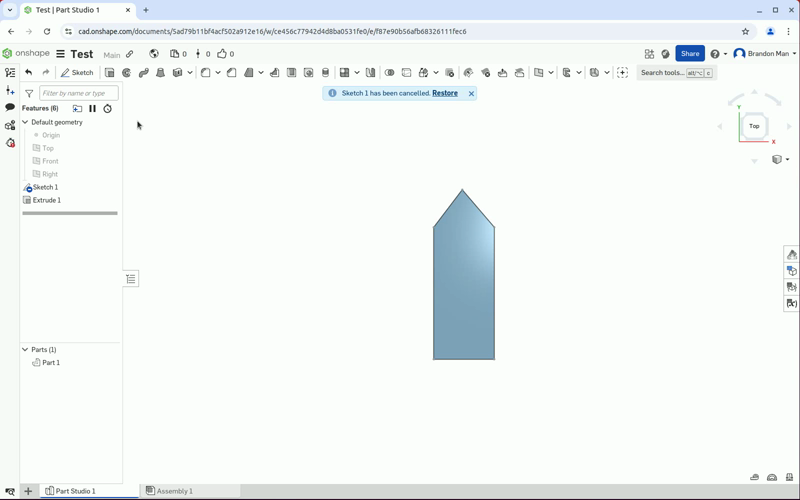
key(shift+h)
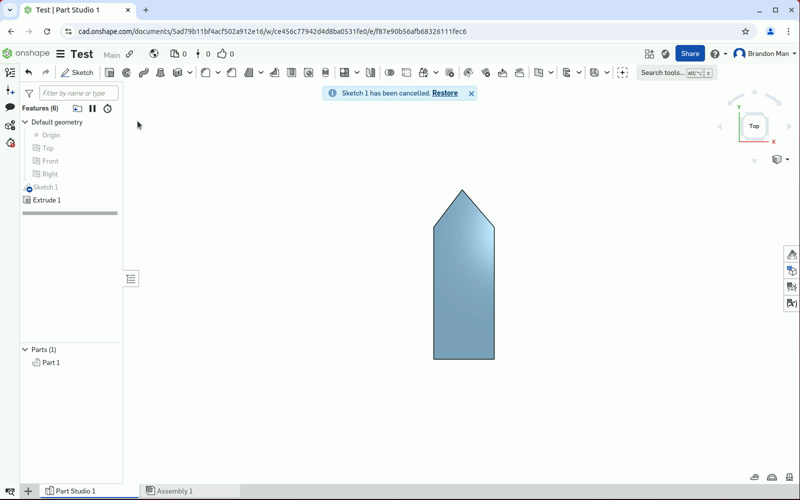
mouse_move(73, 189)
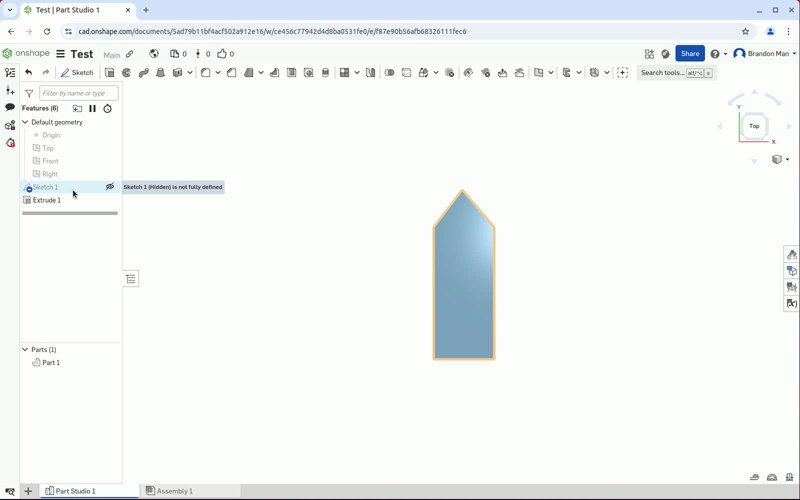
click(73, 189)
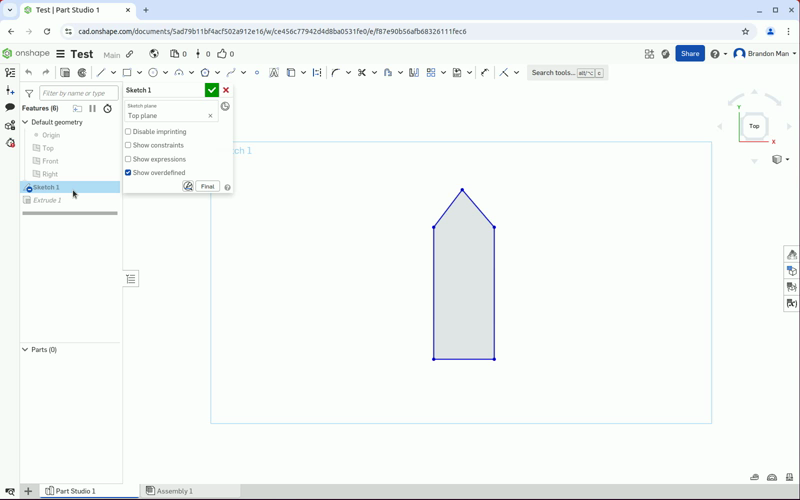
mouse_move(229, 92)
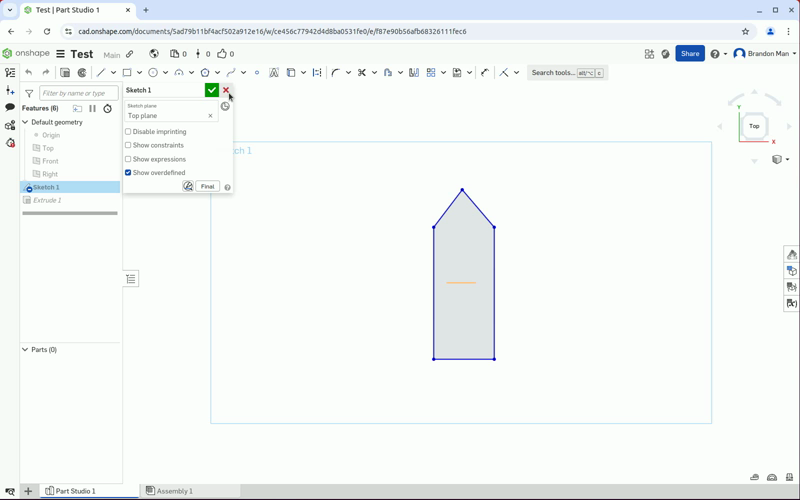
click(229, 92)
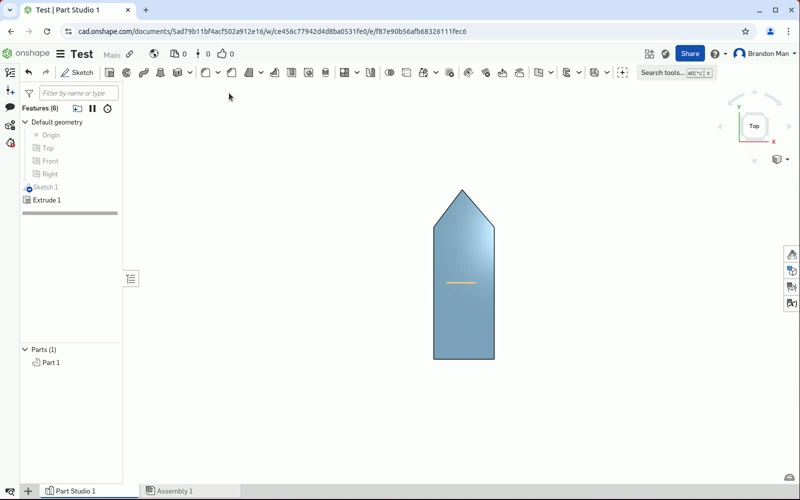
mouse_move(541, 75)
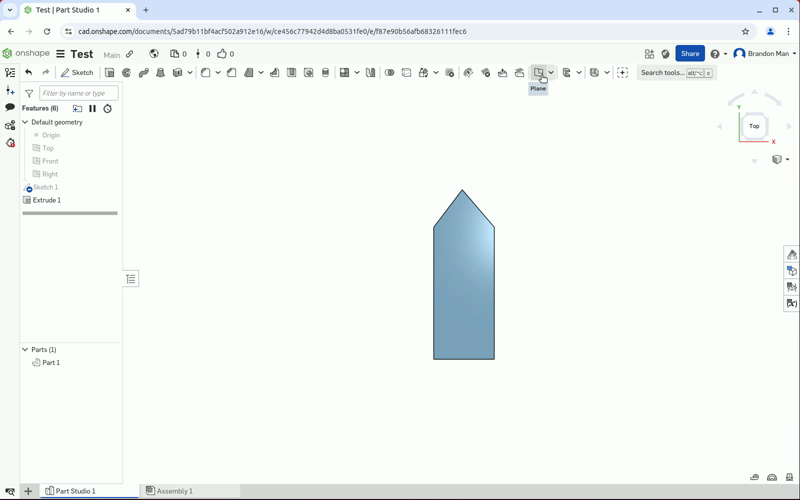
click(541, 75)
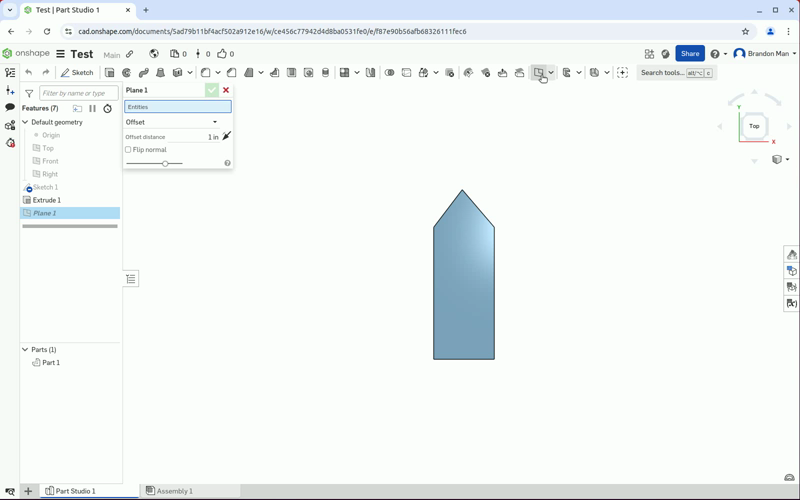
mouse_move(73, 150)
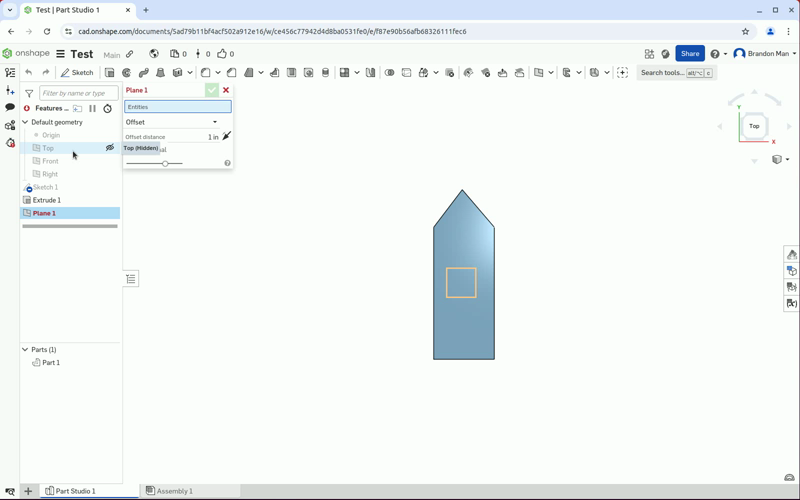
click(73, 150)
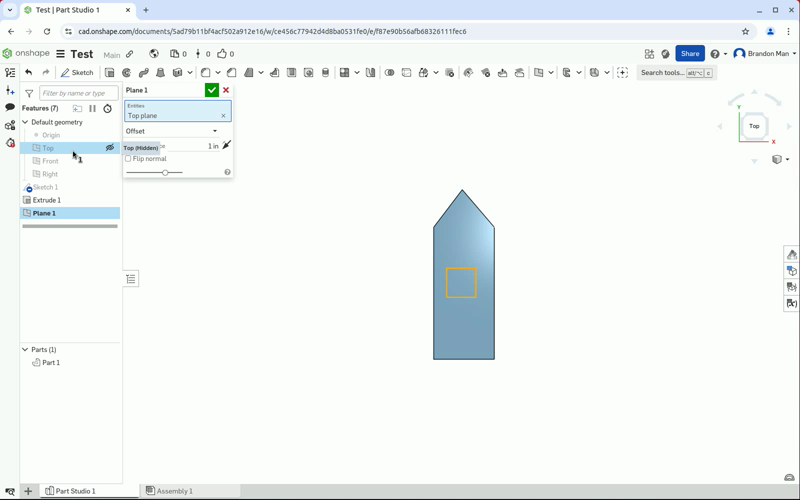
key(tab, 2)
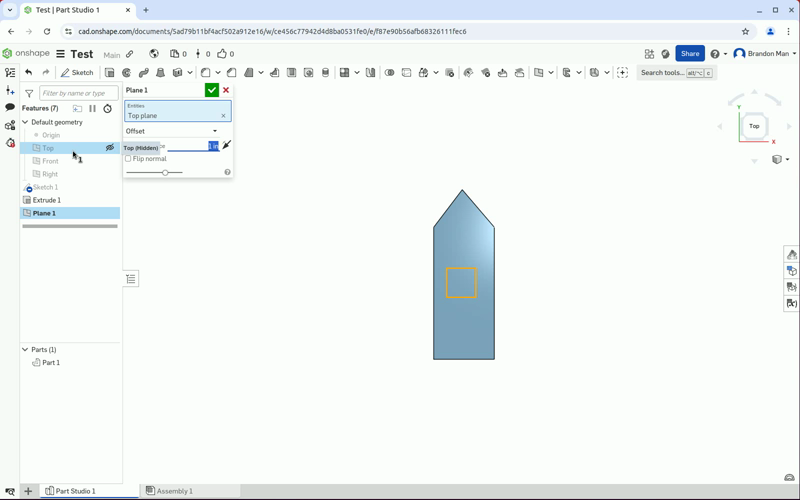
text(5.792)
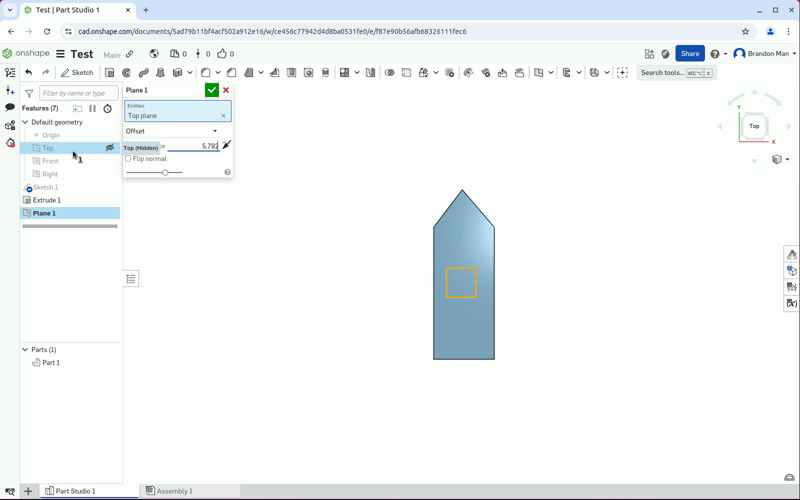
key(enter, 2)
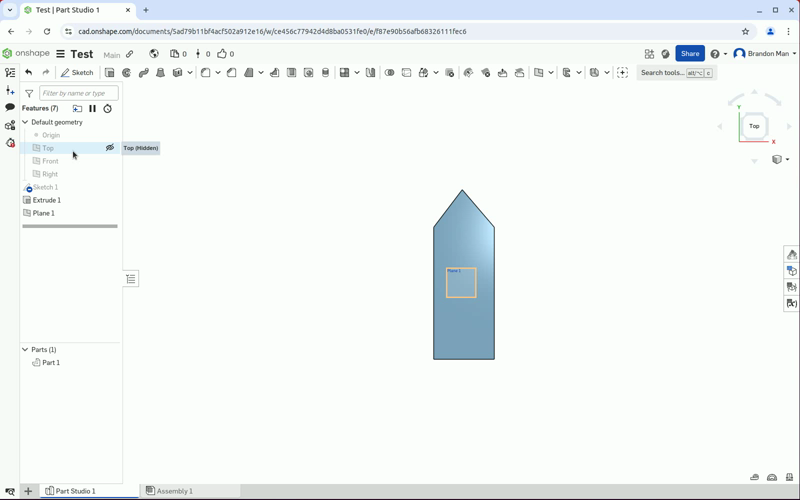
key(shift+s)
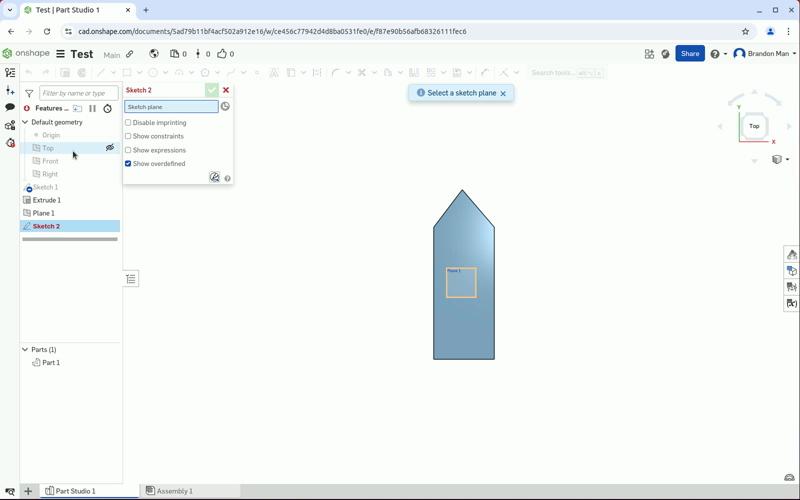
mouse_move(73, 215)
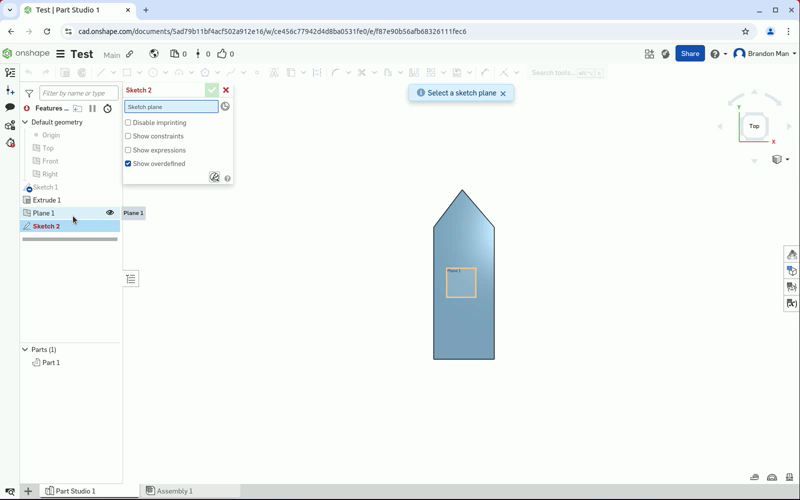
click(73, 215)
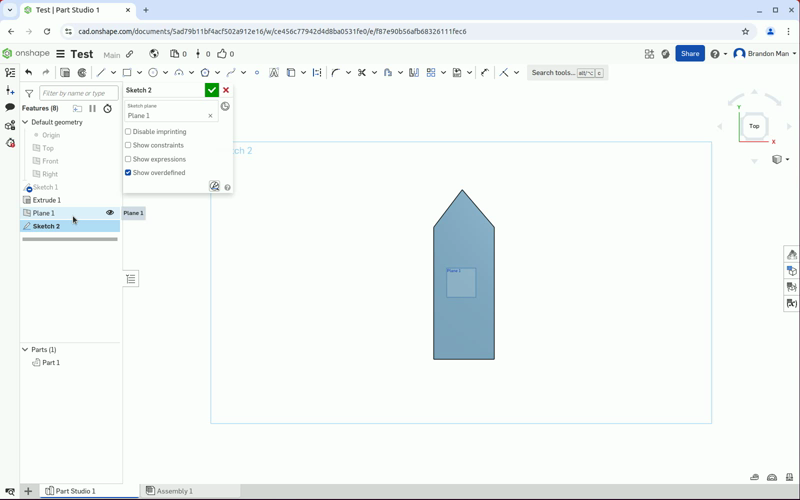
mouse_move(73, 352)
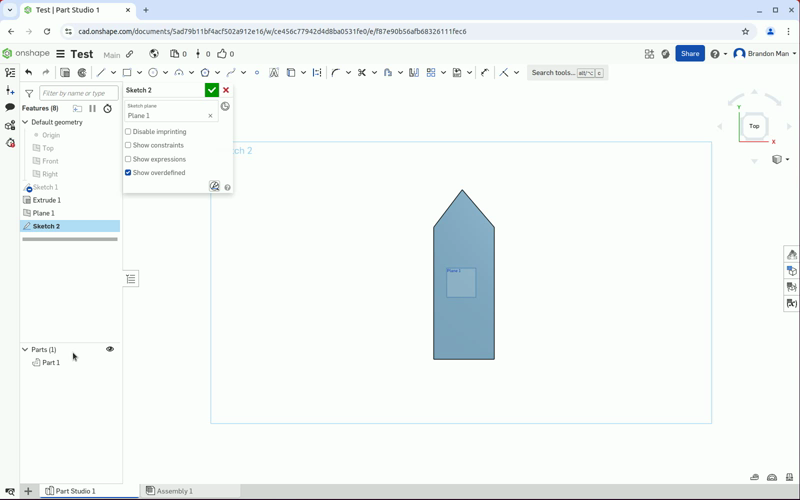
key(y)
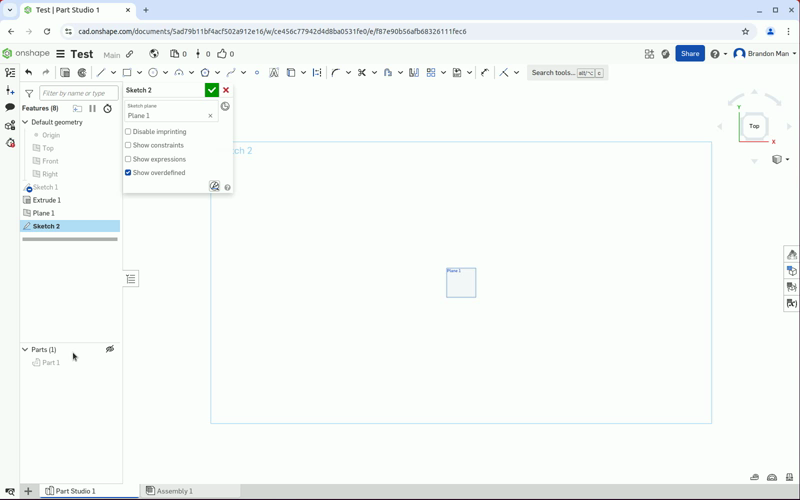
key(l)
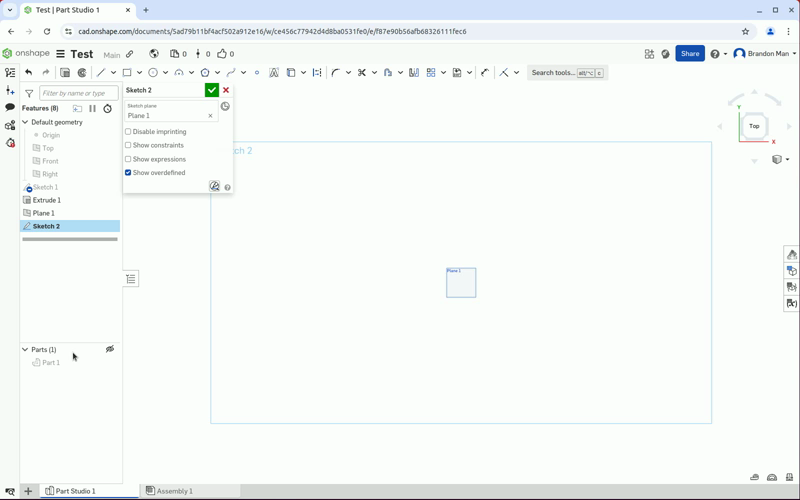
key_down(shift)
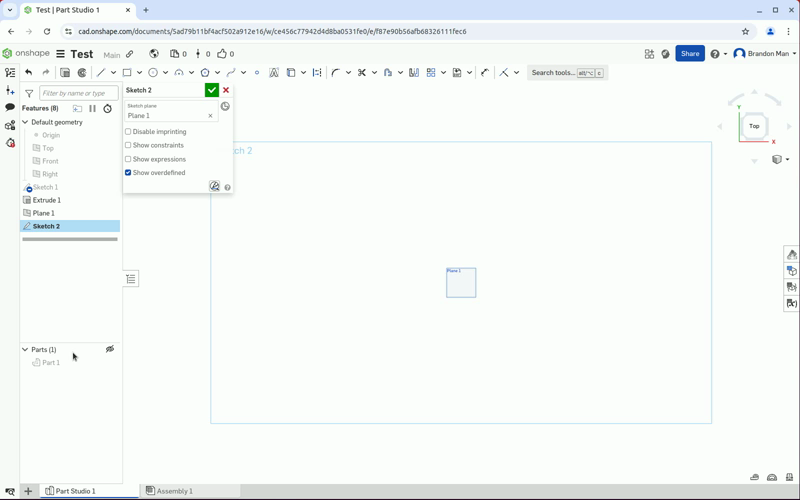
mouse_move(444, 348)
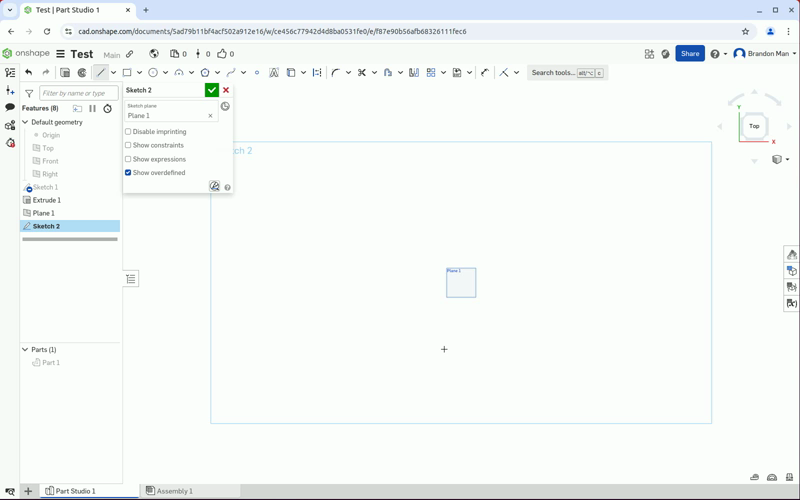
click(444, 348)
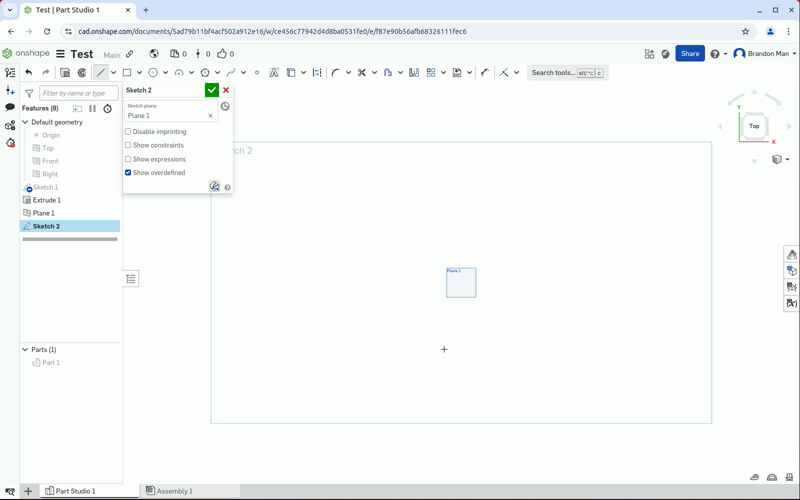
key_up(shift)
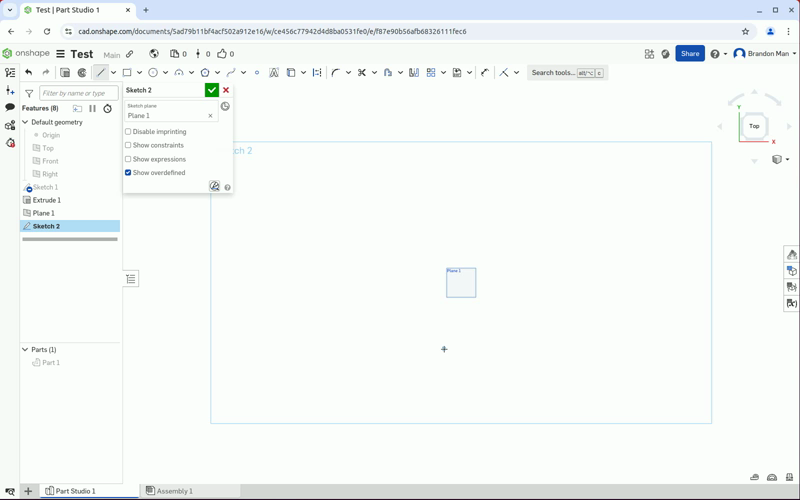
key_down(shift)
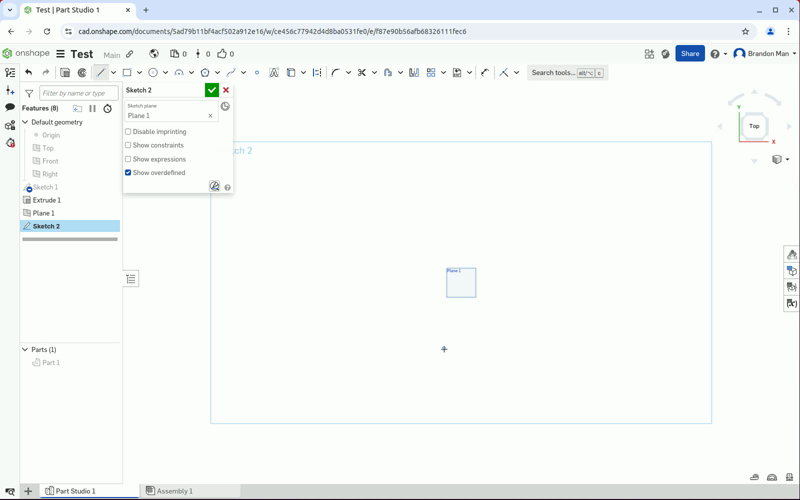
mouse_move(474, 348)
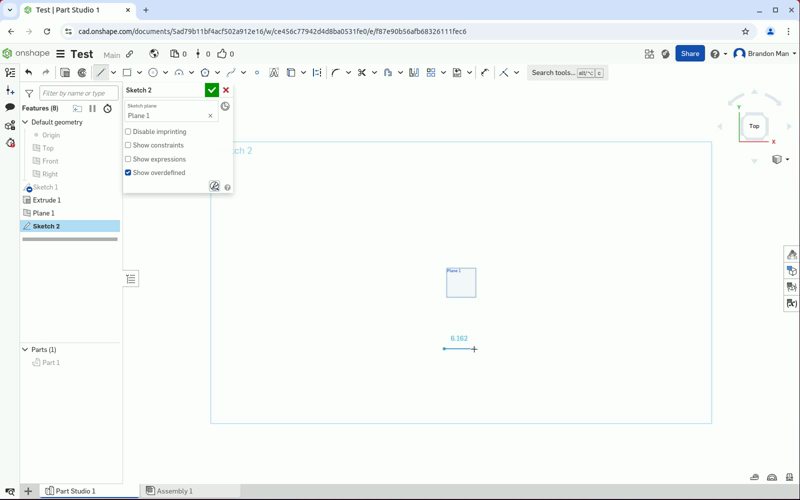
mouse_move(486, 348)
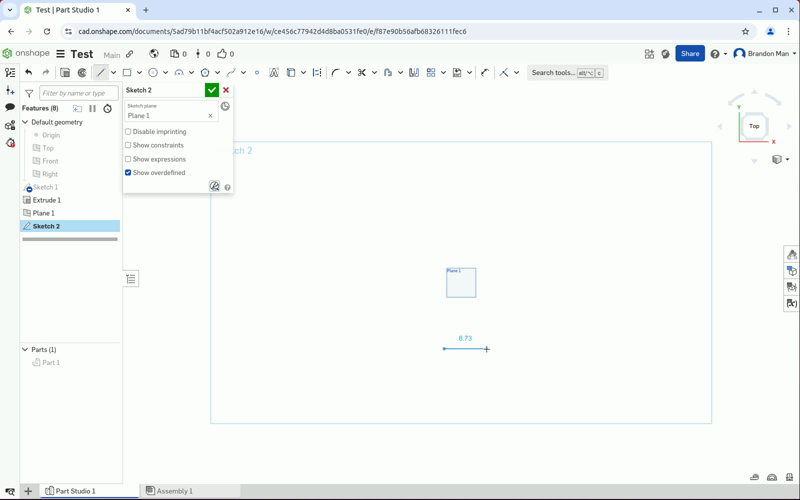
click(486, 348)
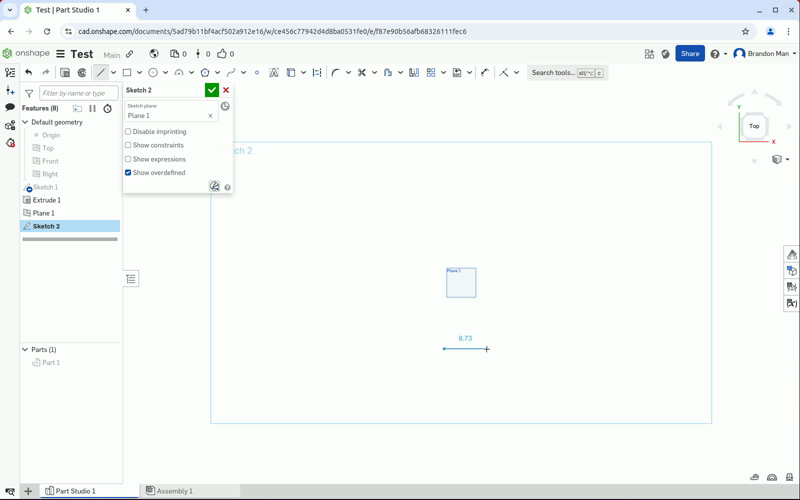
key_up(shift)
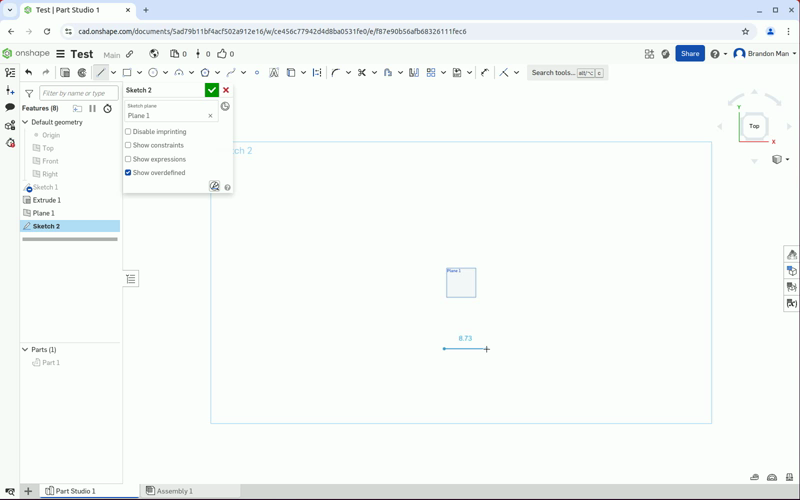
key_down(shift)
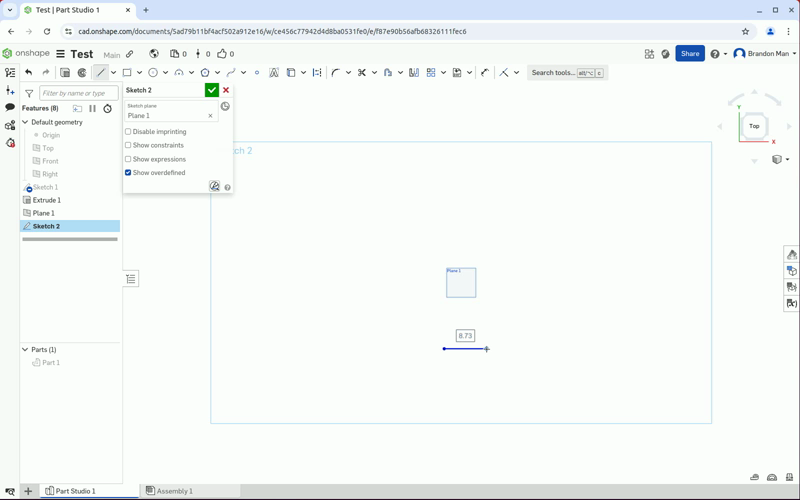
mouse_move(486, 219)
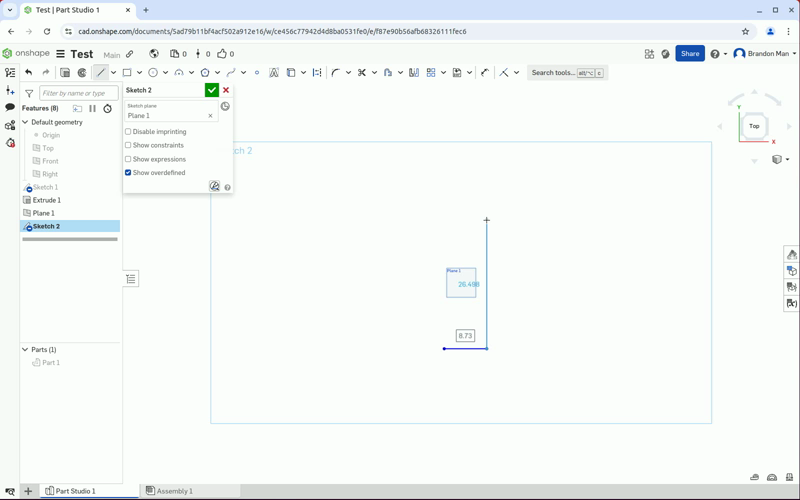
click(486, 219)
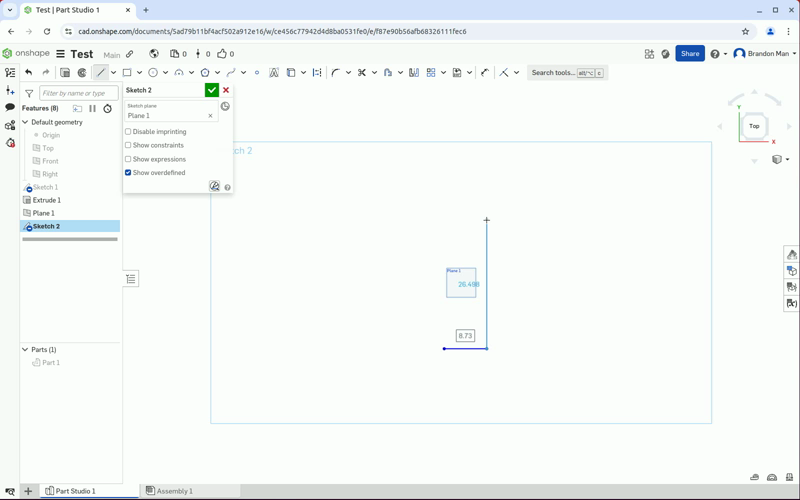
key_up(shift)
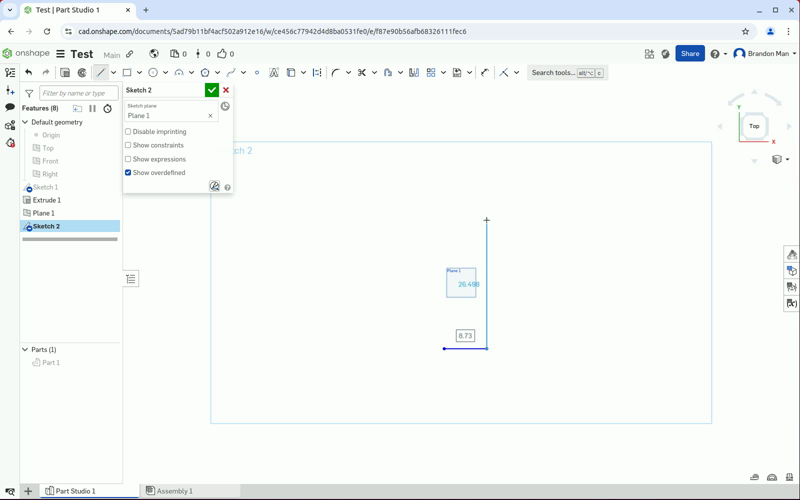
key_down(shift)
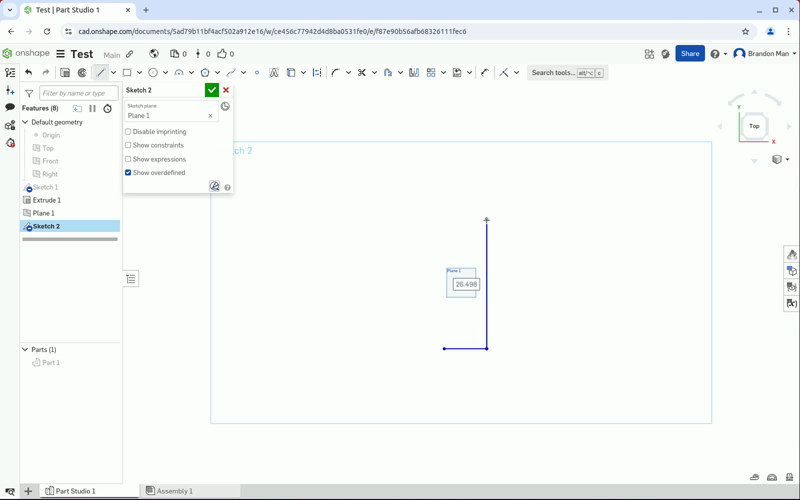
mouse_move(516, 219)
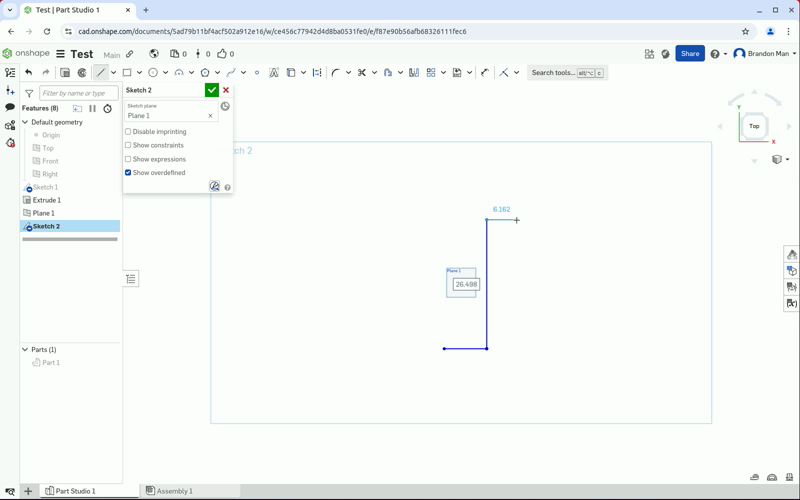
mouse_move(444, 219)
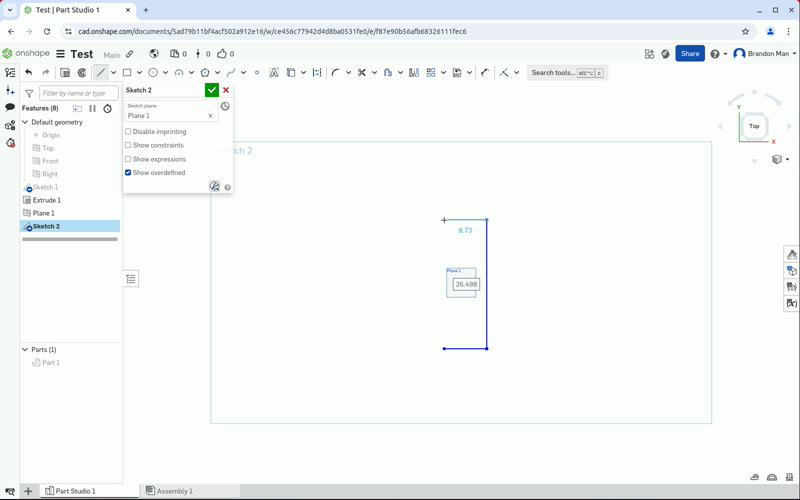
click(444, 219)
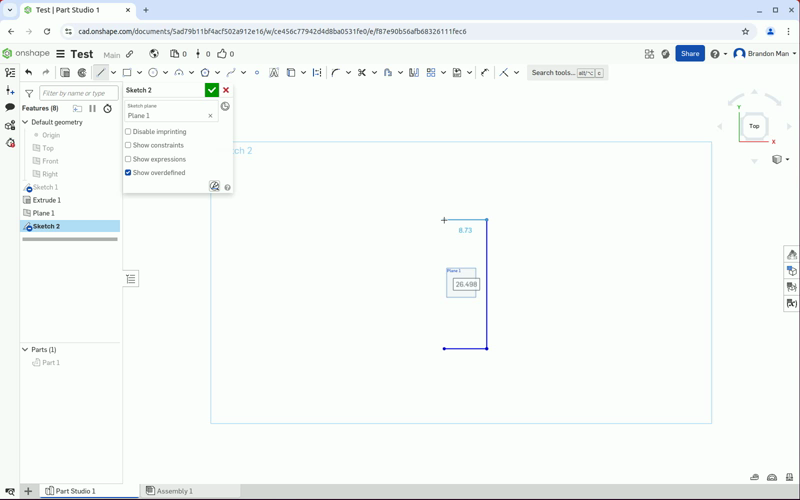
key_up(shift)
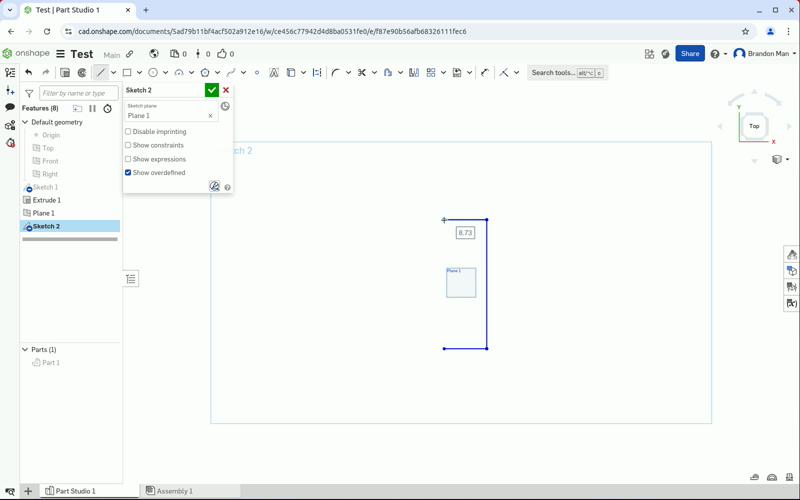
key_down(shift)
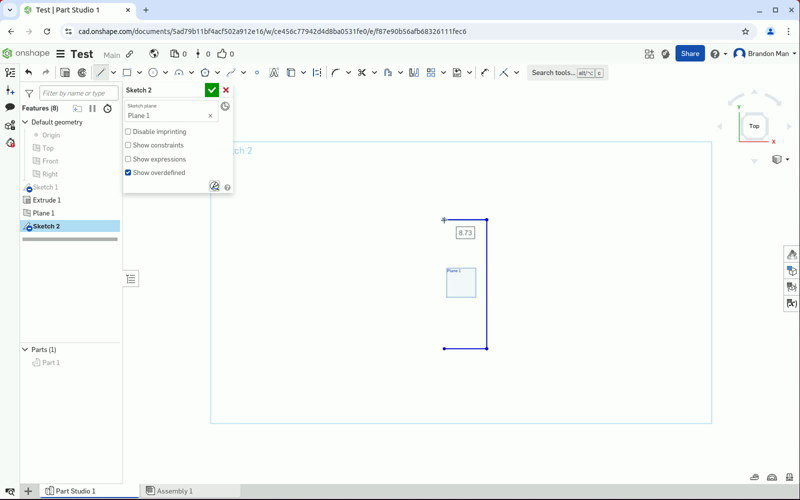
mouse_move(444, 348)
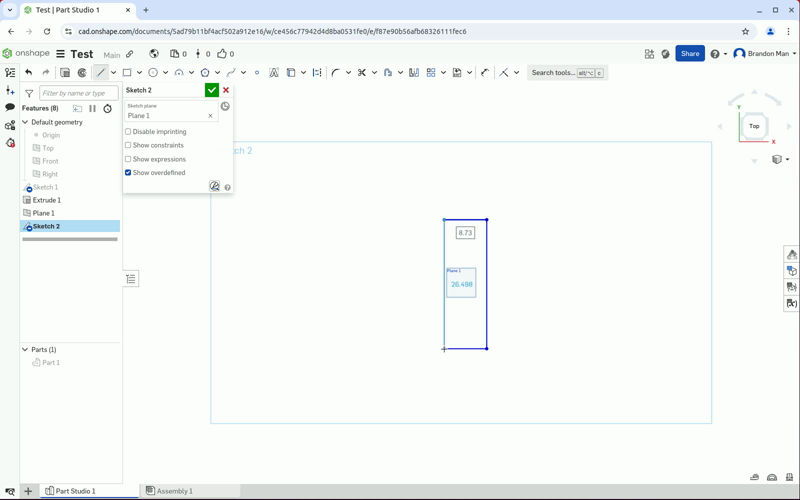
key_up(shift)
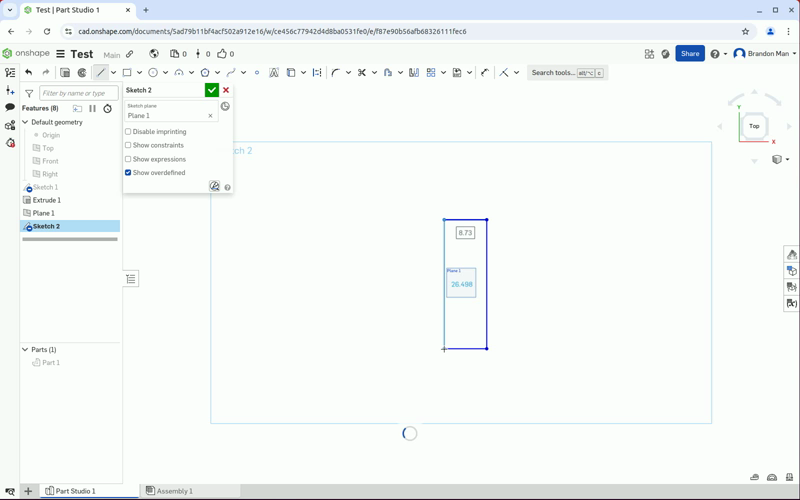
click(444, 348)
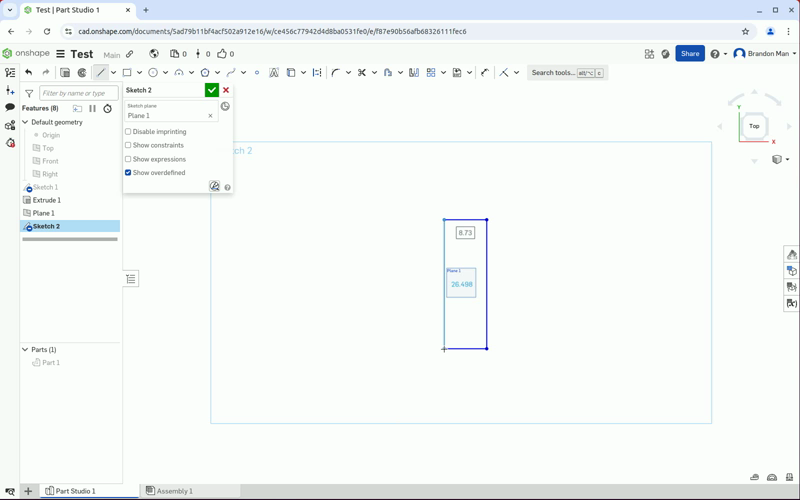
key(esc)
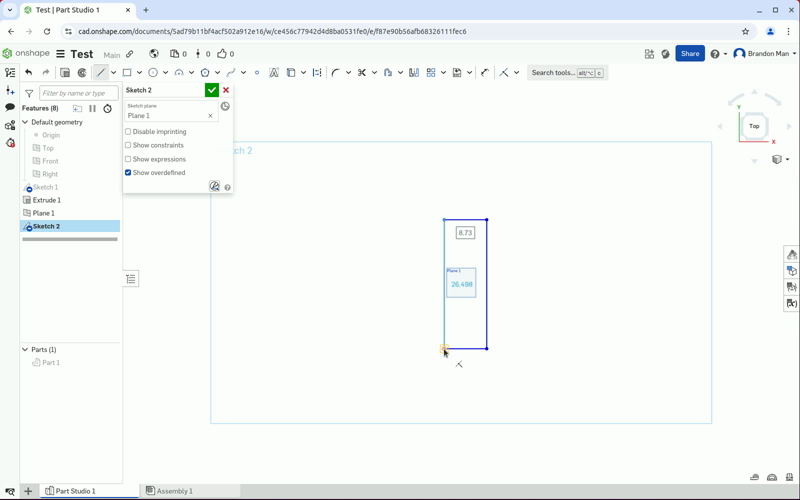
mouse_move(474, 258)
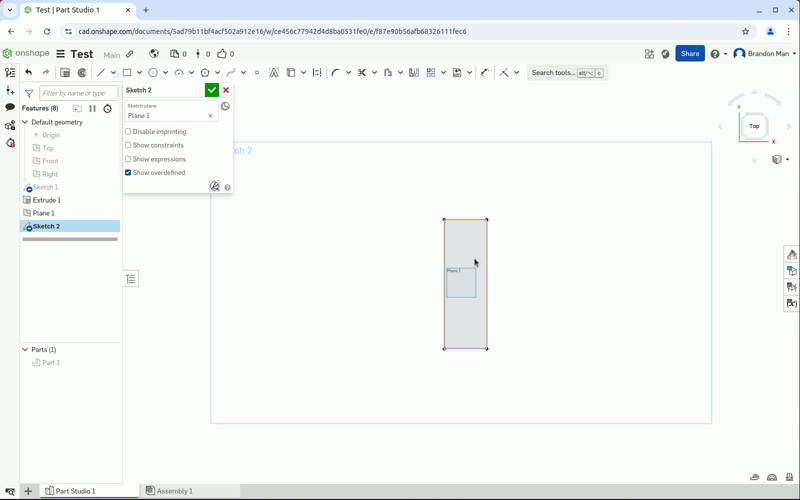
click(474, 258)
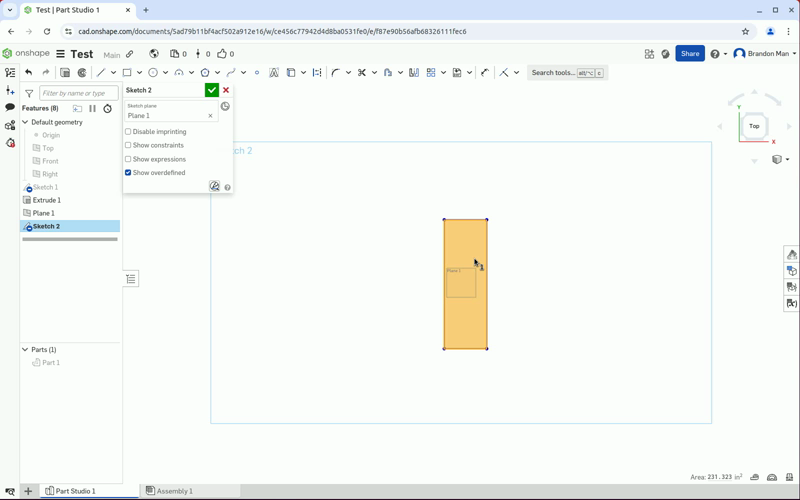
mouse_move(73, 352)
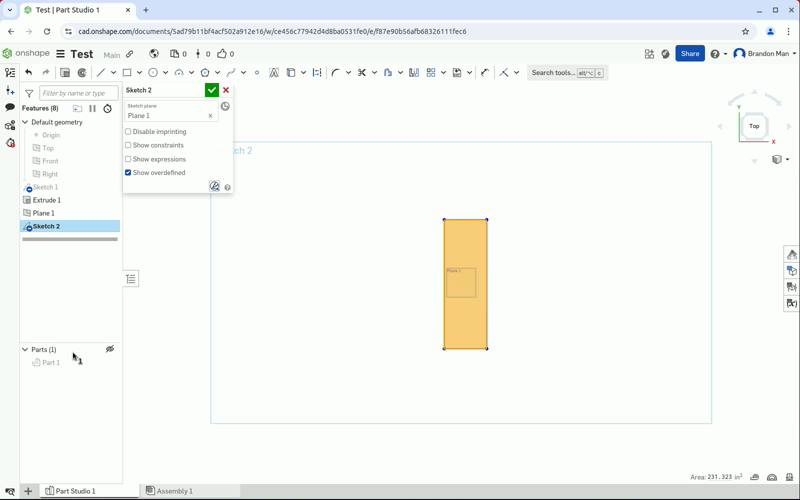
key(shift+y)
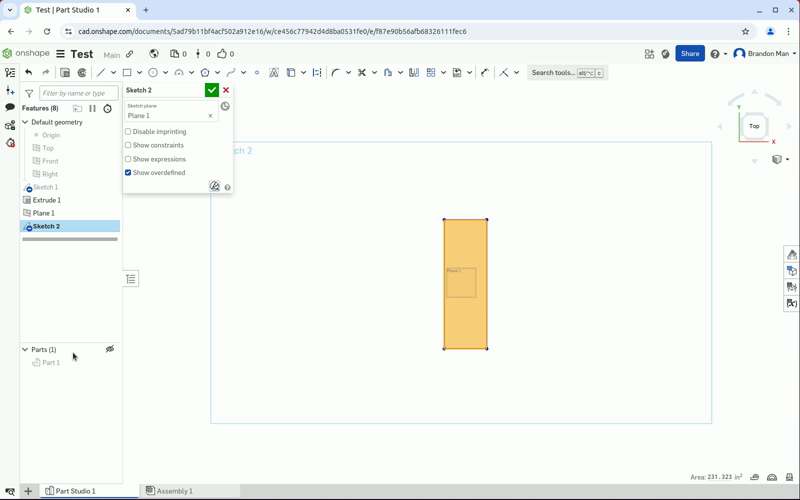
key(shift+e)
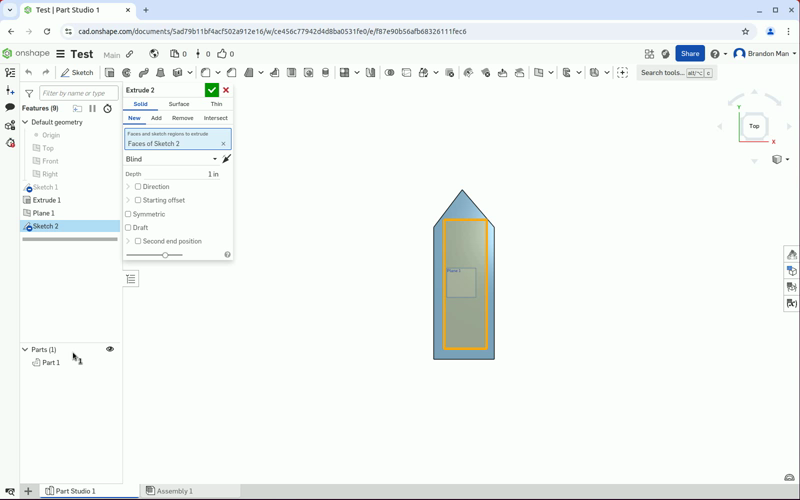
mouse_move(143, 106)
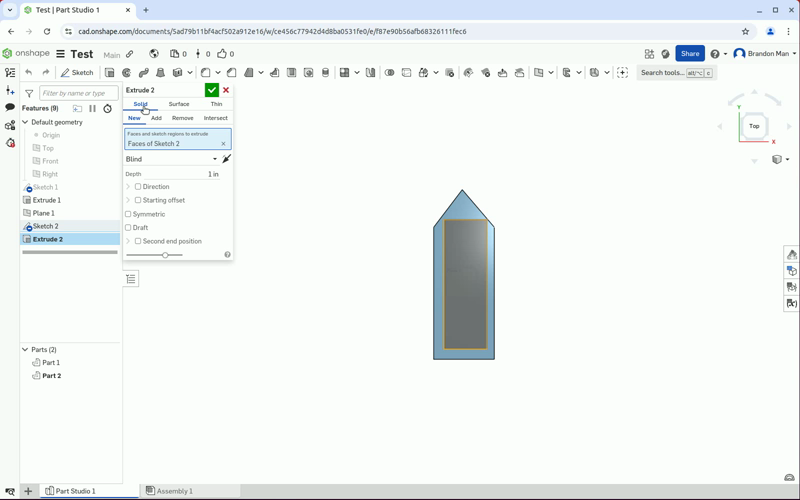
click(143, 106)
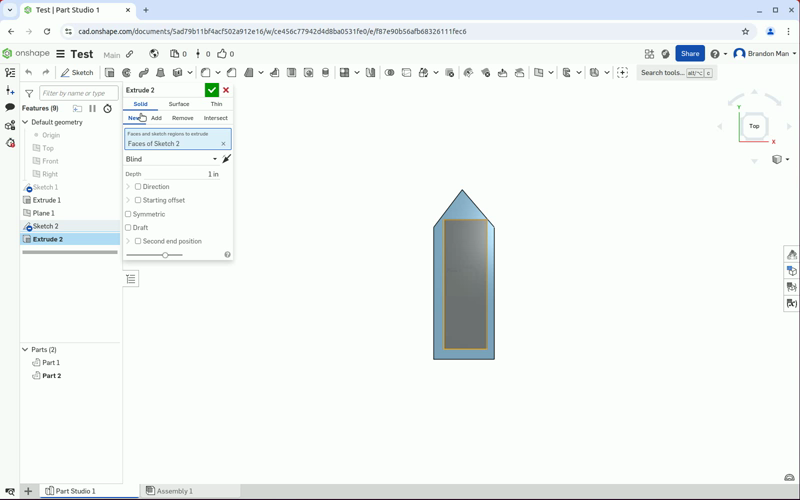
mouse_move(137, 120)
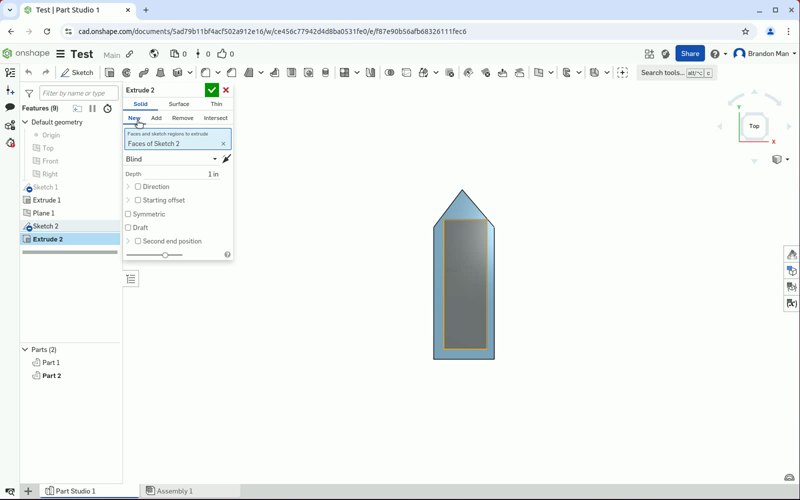
click(137, 120)
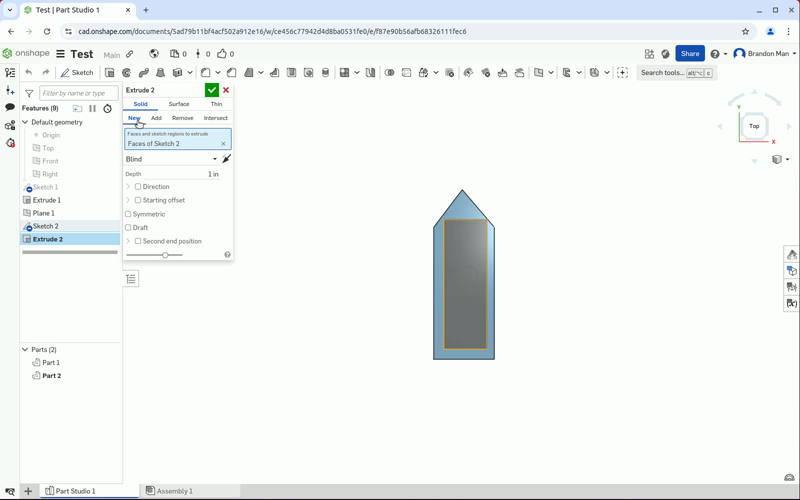
key(tab, 4)
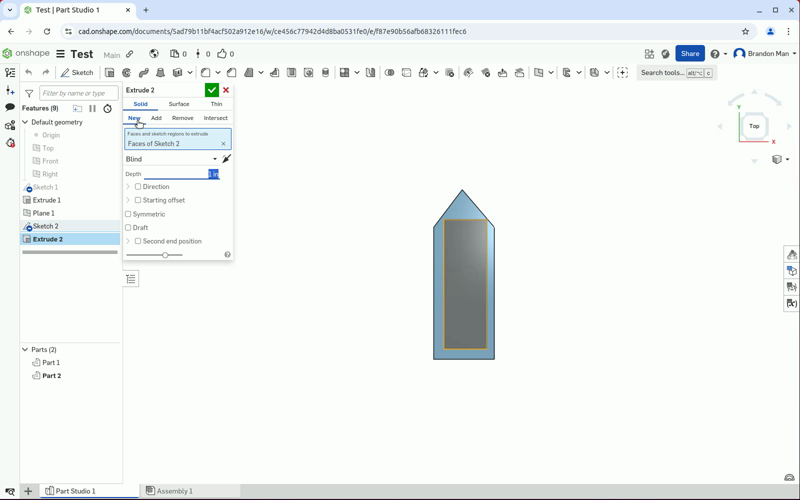
text(8.666)
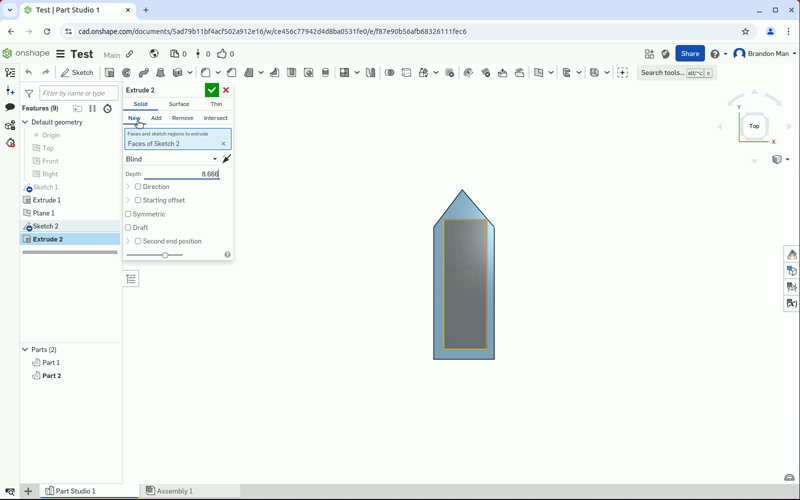
key(enter)
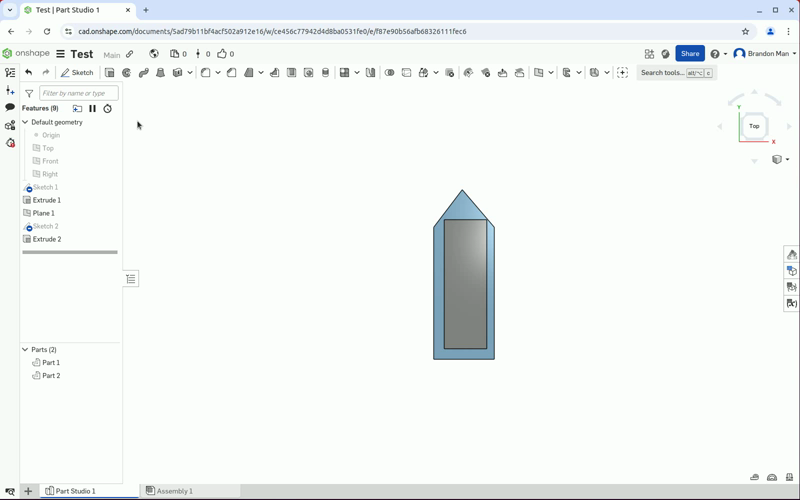
key(shift+h)
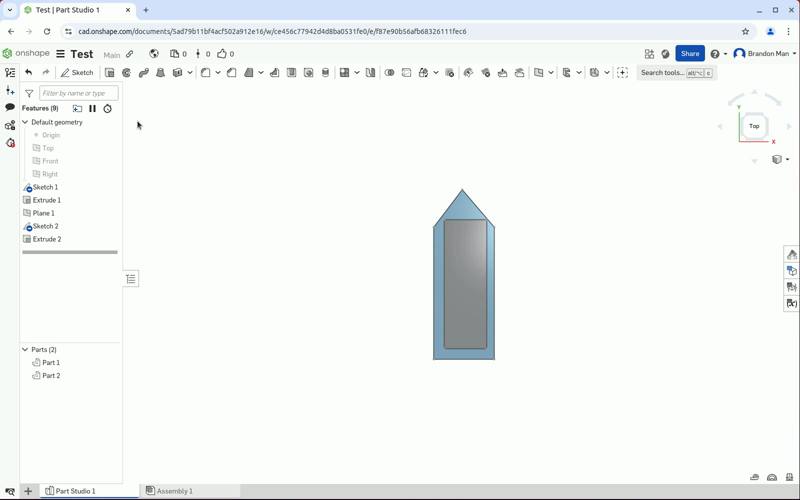
key(shift+h)
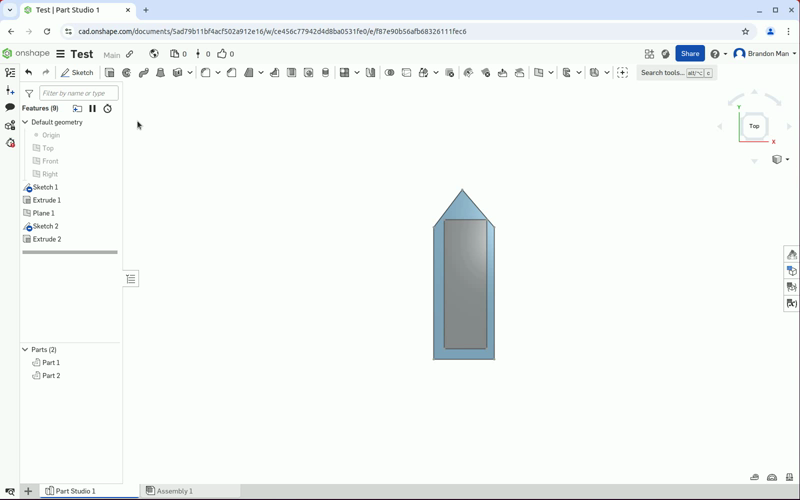
key(shift+7)
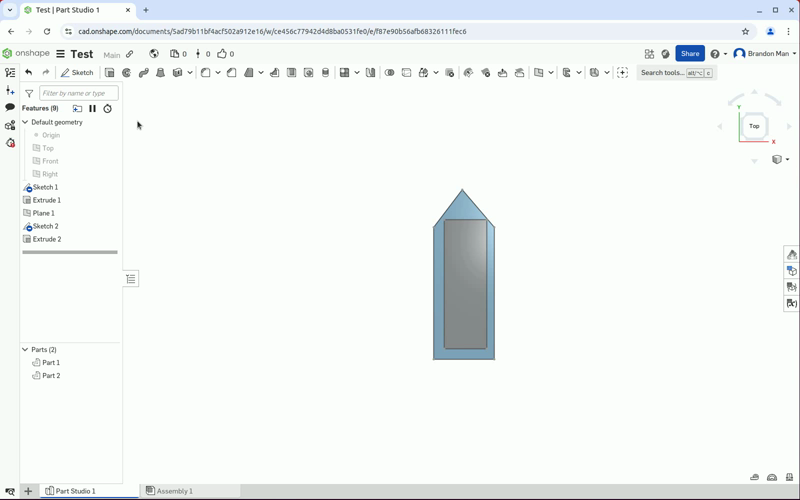
key(up, 3)
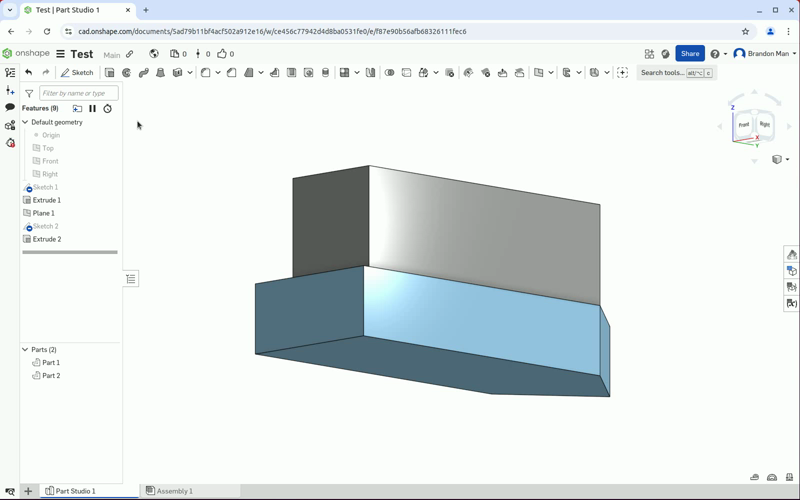
key(left, 3)
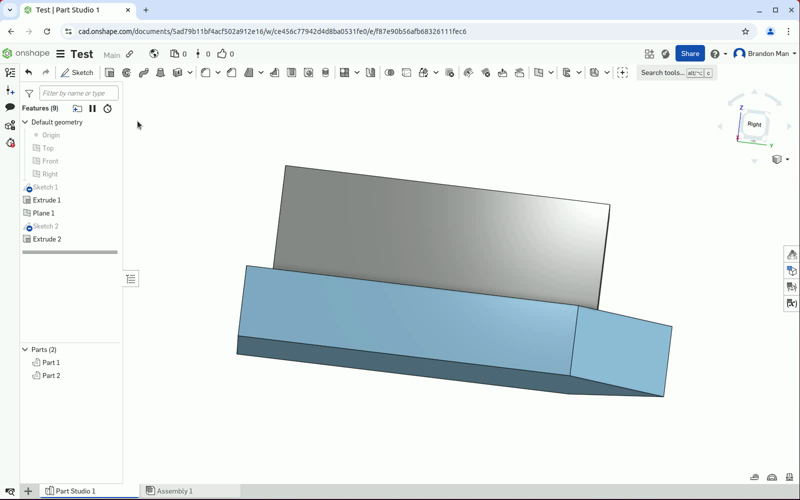
key(right, 3)
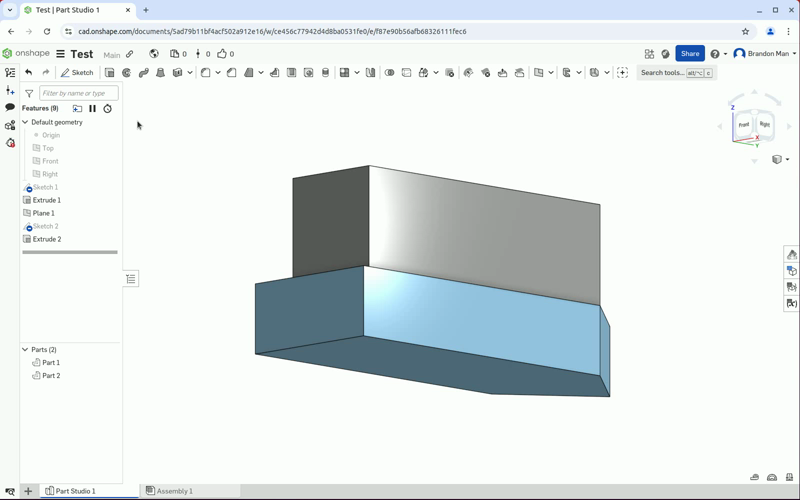
key(down, 3)
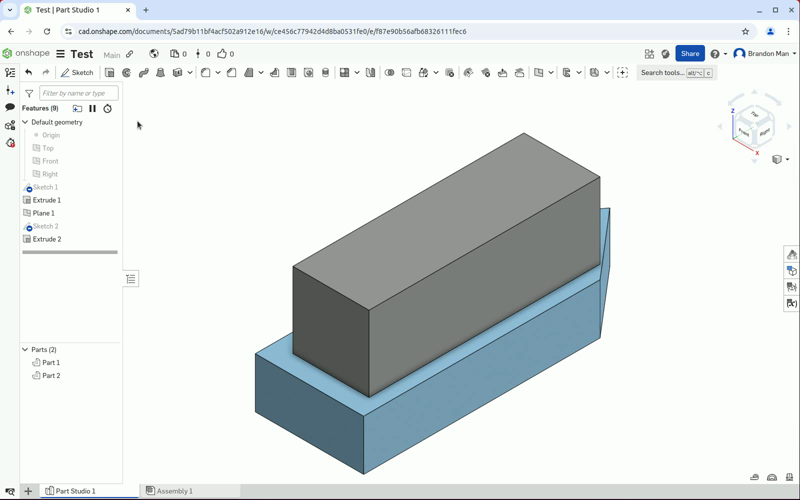
mouse_move(73, 189)
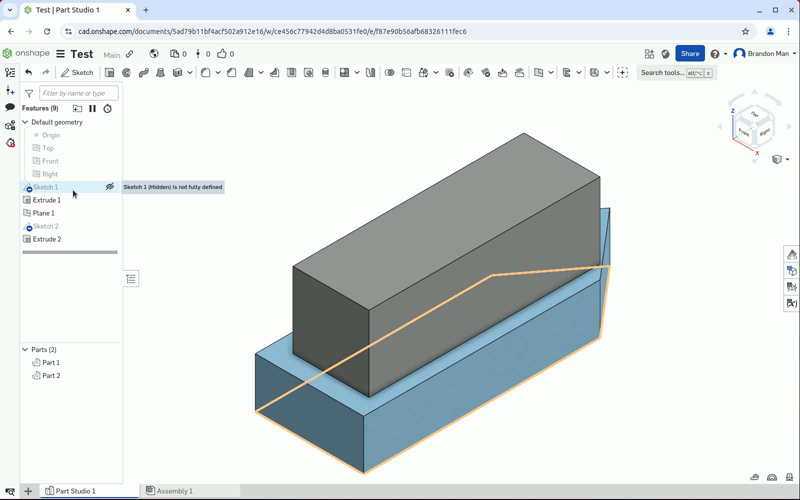
click(73, 189)